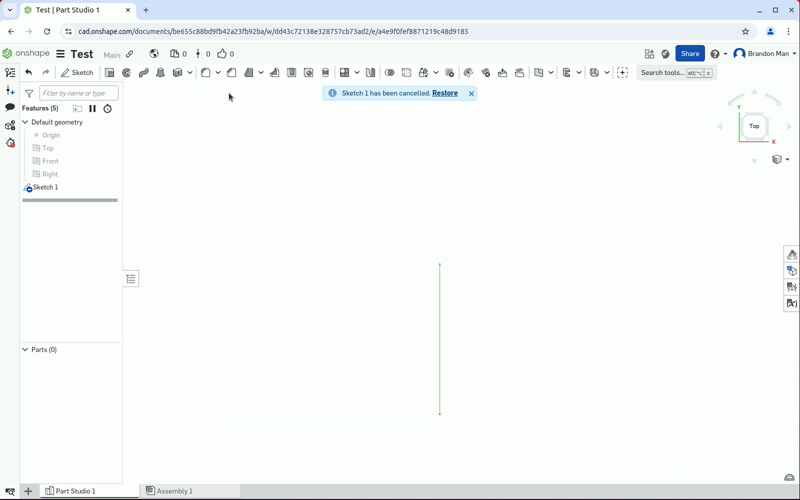
key(shift+h)
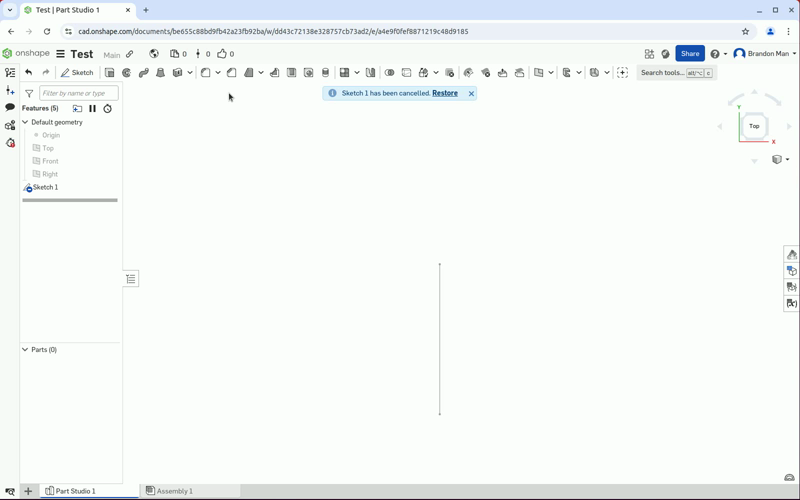
key(shift+s)
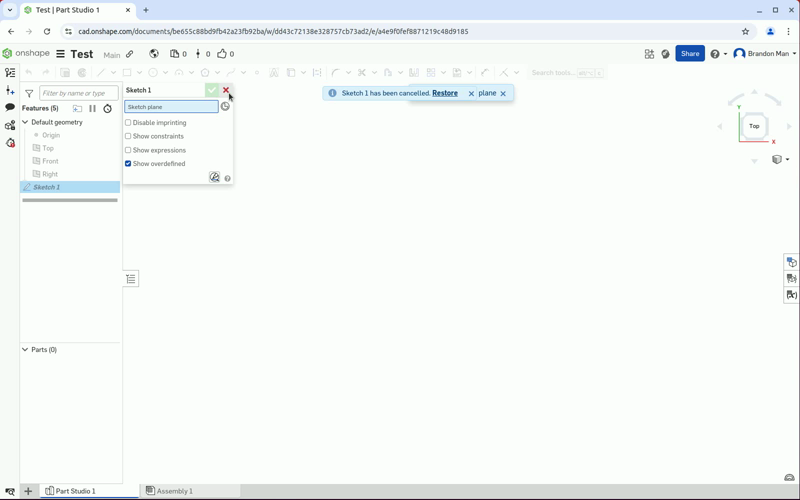
mouse_move(73, 150)
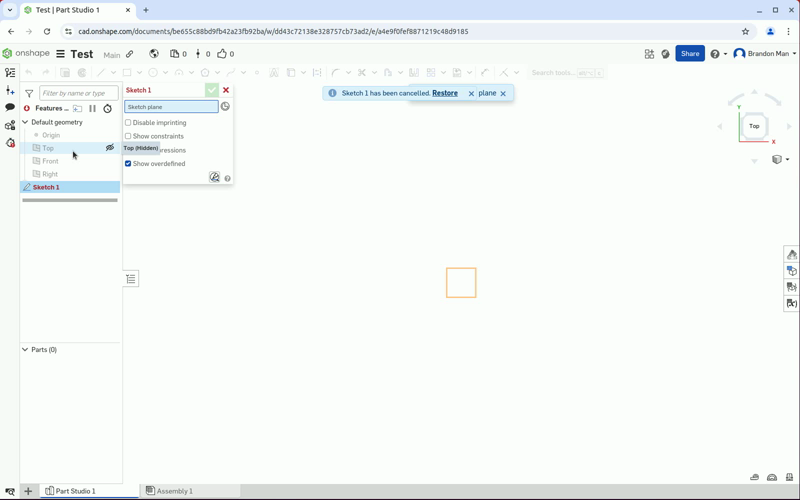
click(73, 150)
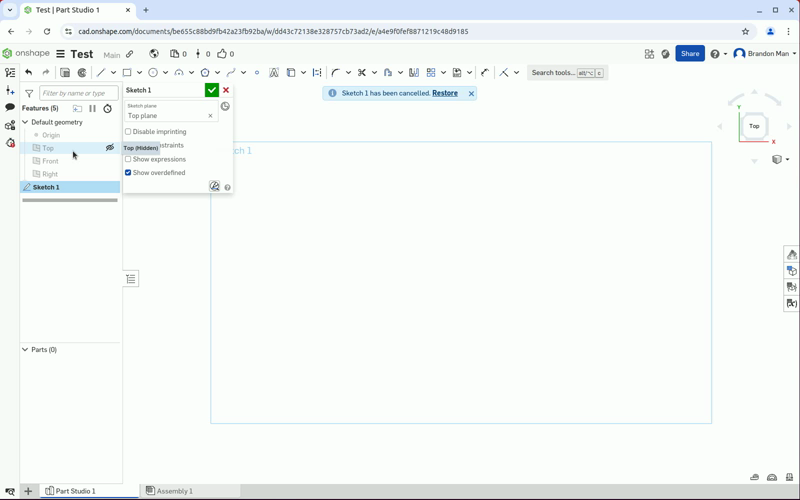
mouse_move(73, 352)
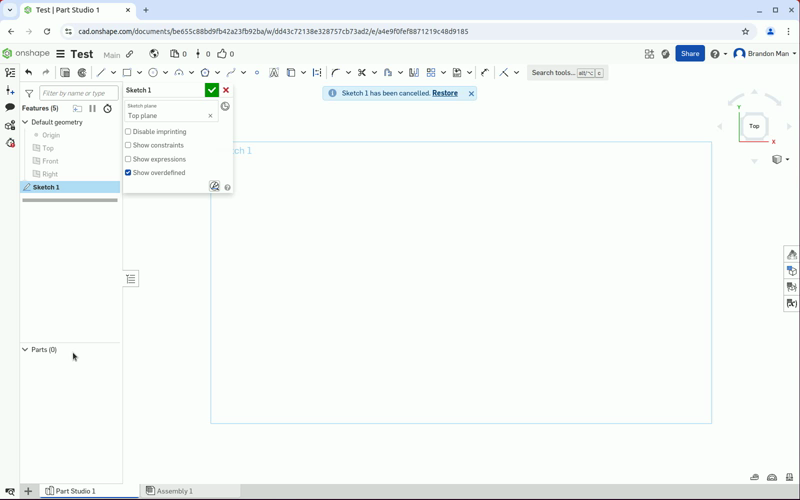
key(y)
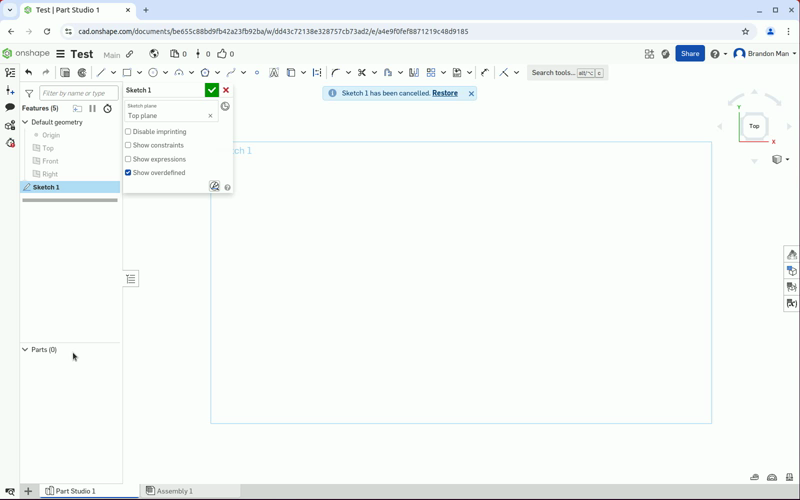
key(l)
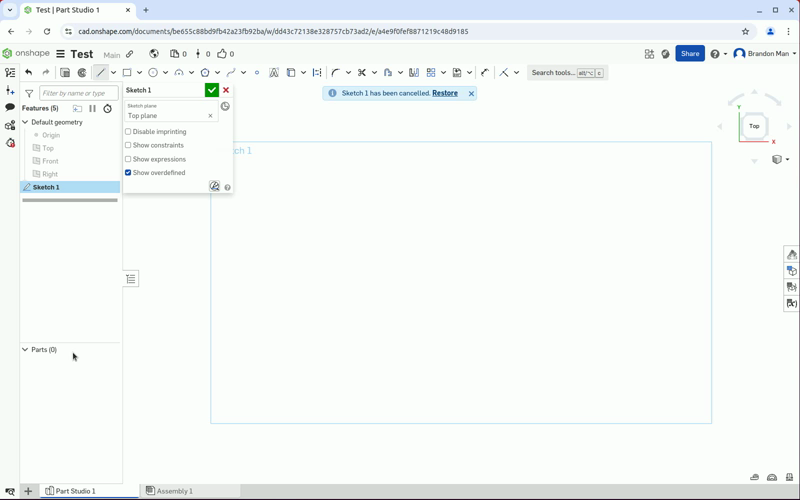
key_down(shift)
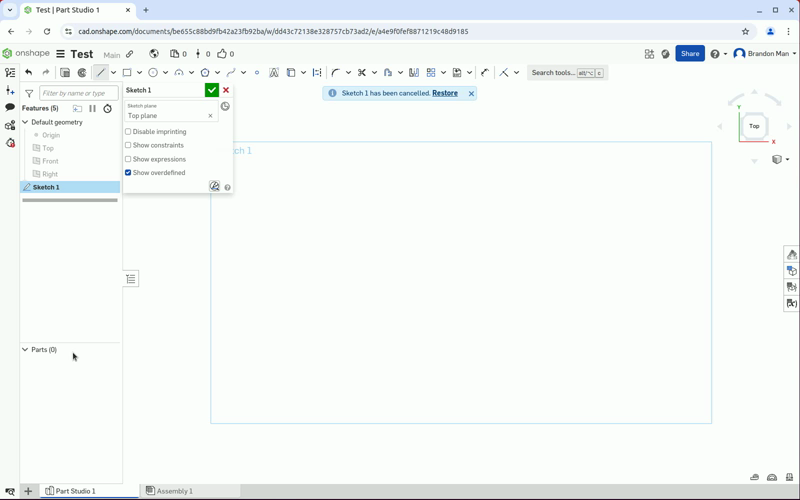
mouse_move(398, 333)
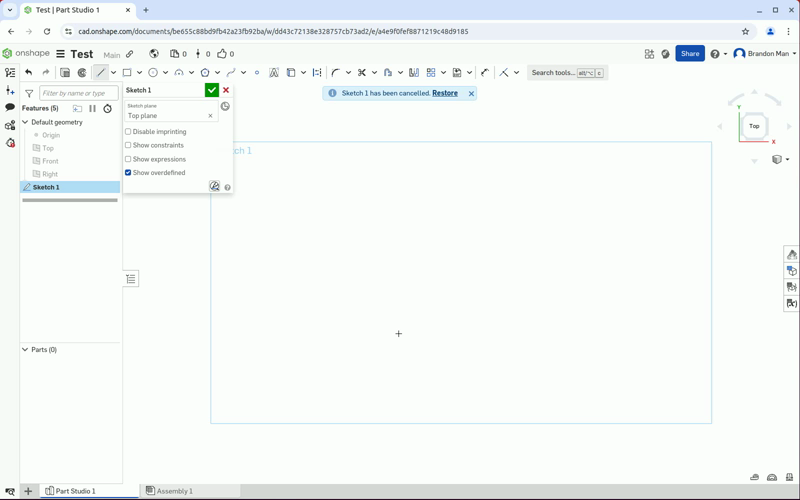
click(398, 333)
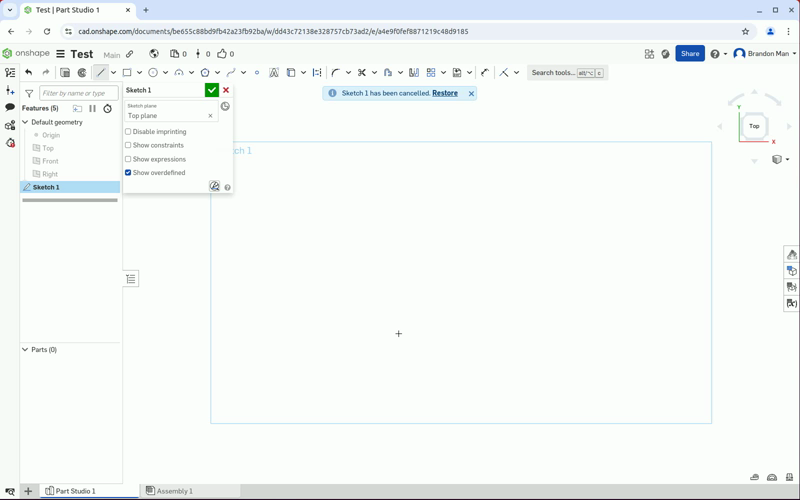
key_up(shift)
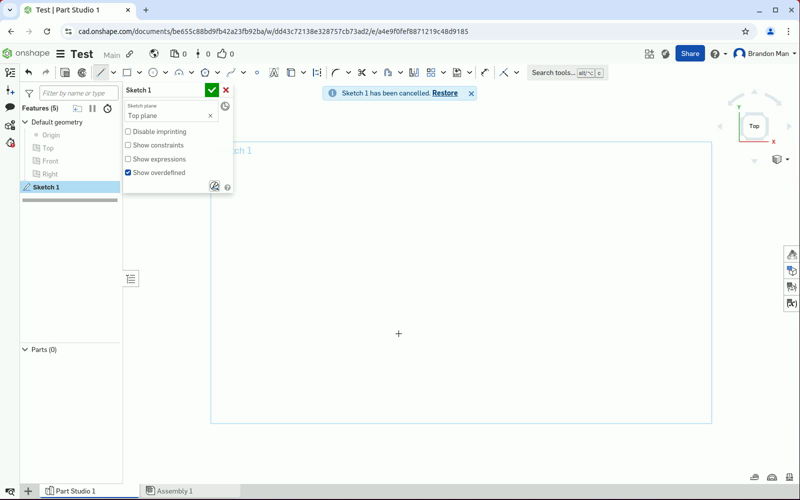
key_down(shift)
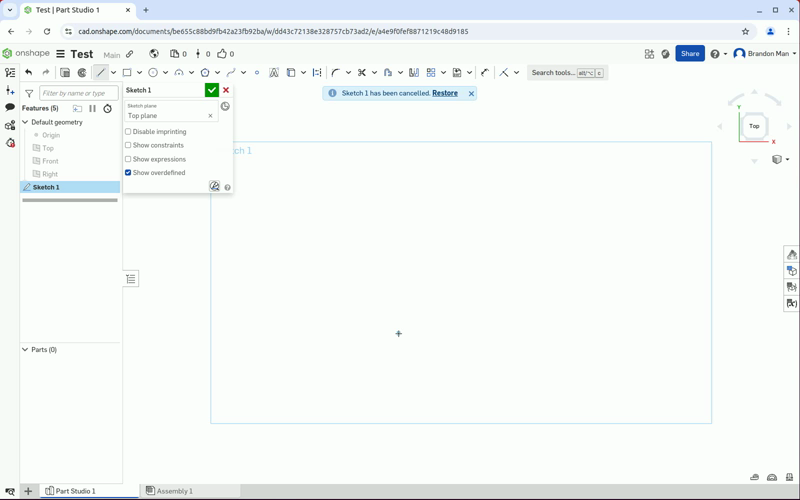
mouse_move(523, 333)
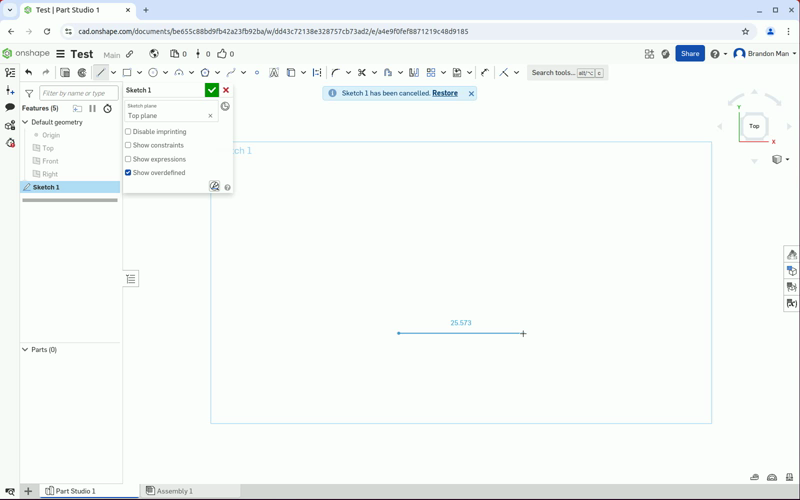
click(523, 333)
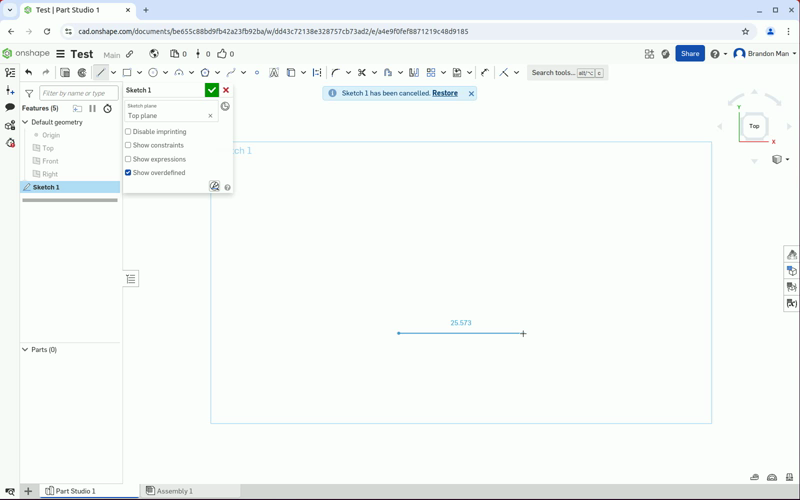
key_up(shift)
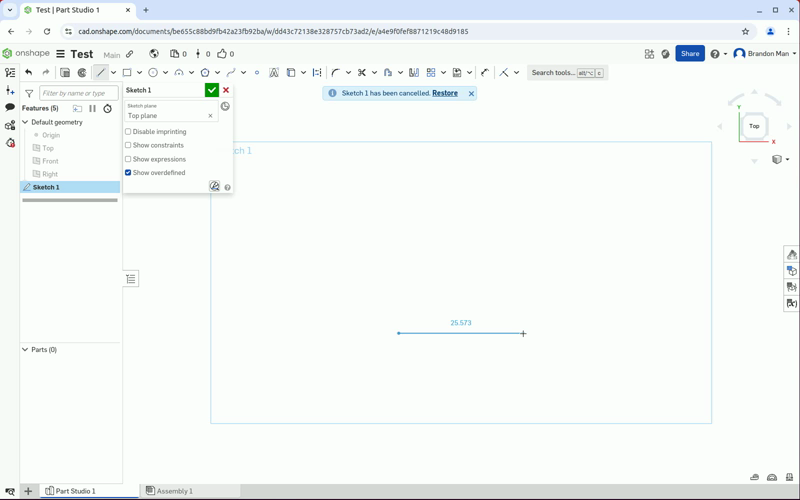
key(esc)
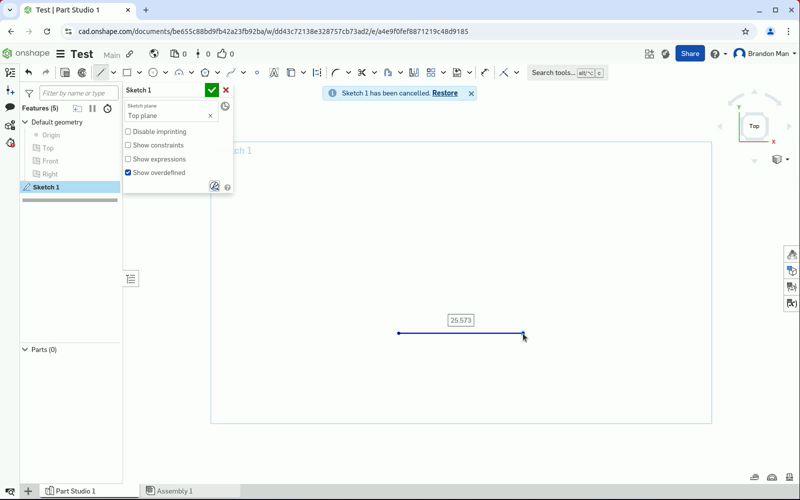
key(a)
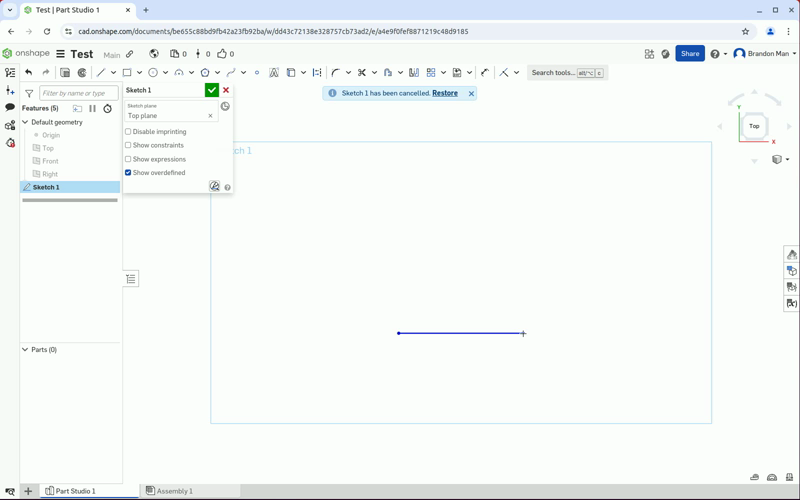
mouse_move(523, 333)
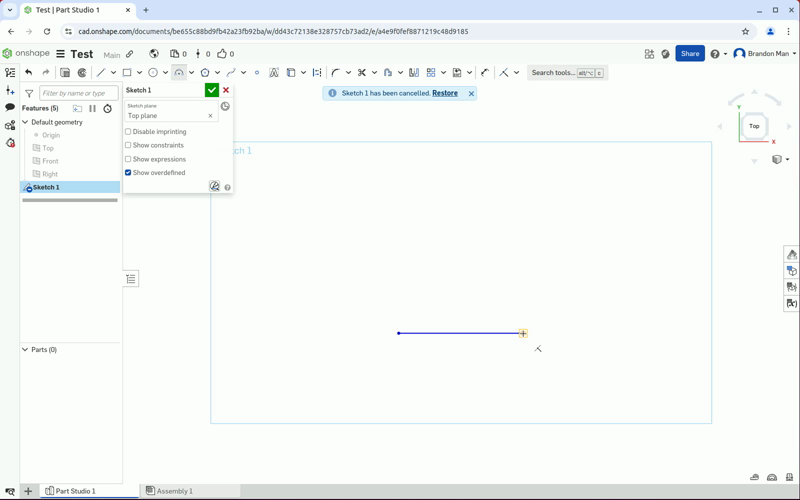
click(523, 333)
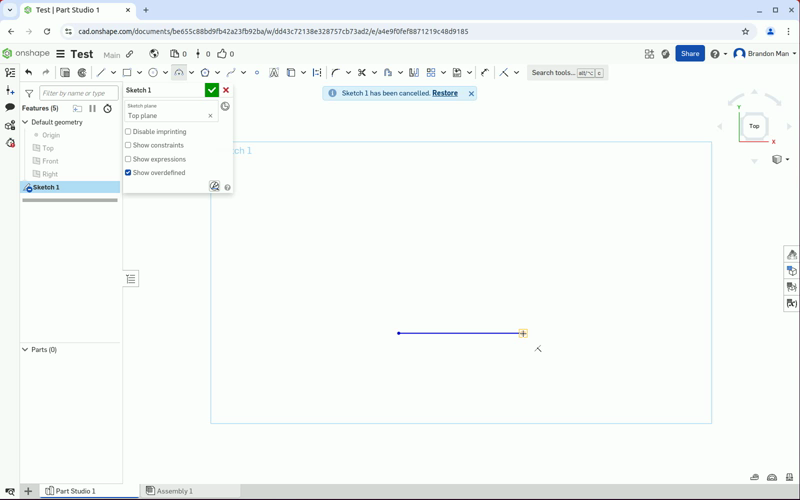
key_down(shift)
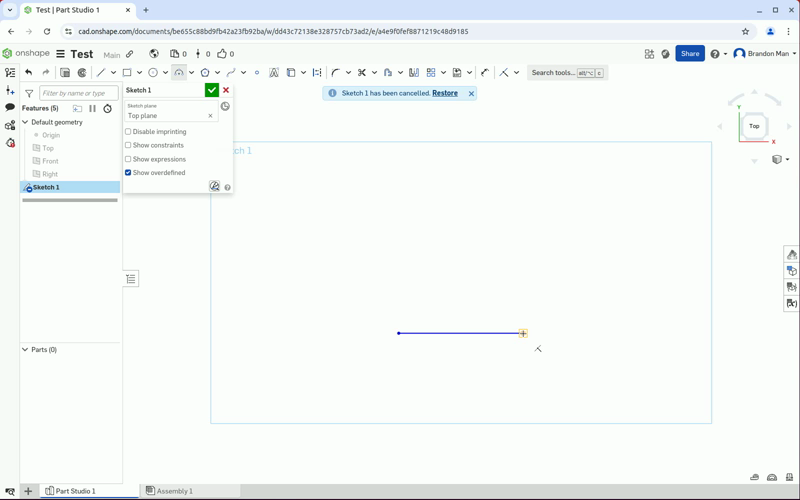
mouse_move(523, 232)
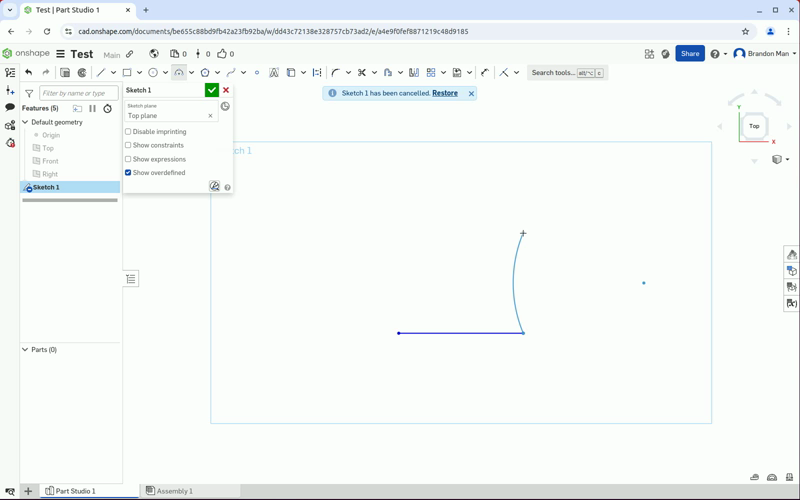
click(523, 232)
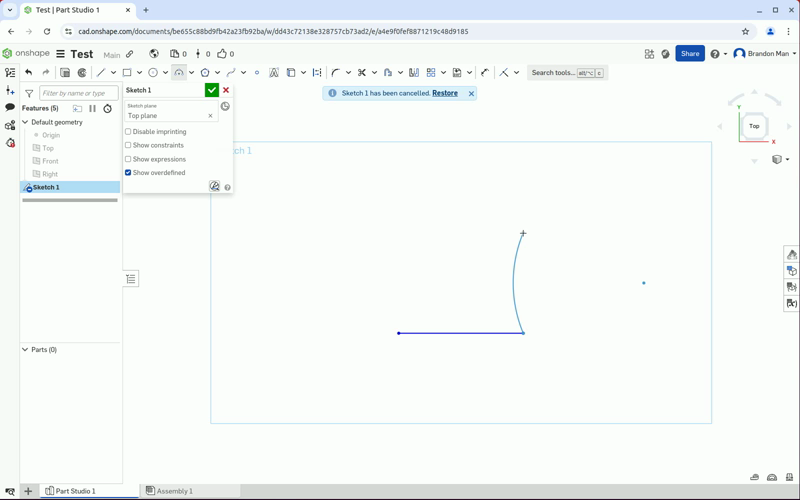
mouse_move(573, 282)
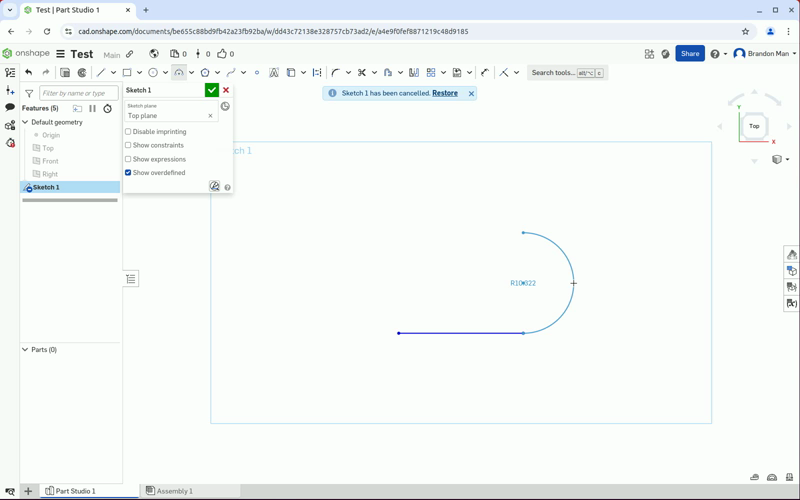
click(573, 282)
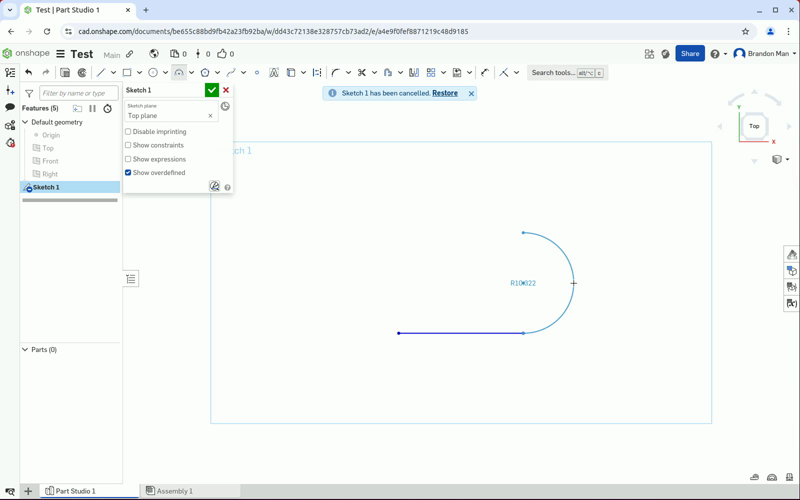
key_up(shift)
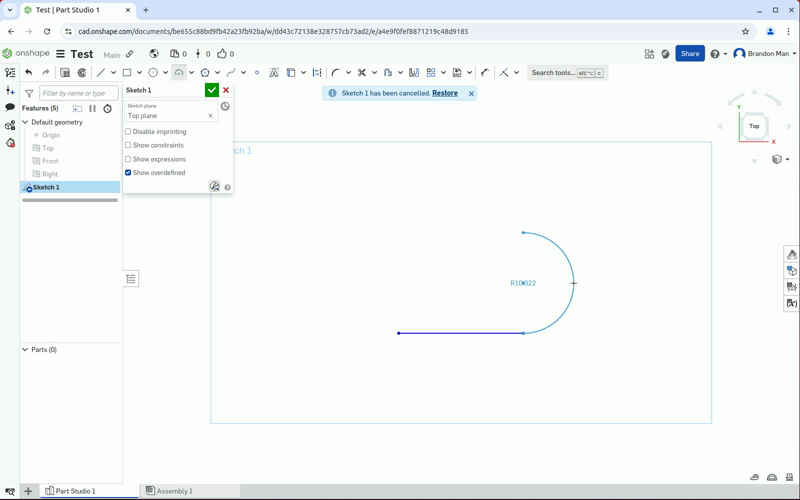
key(esc)
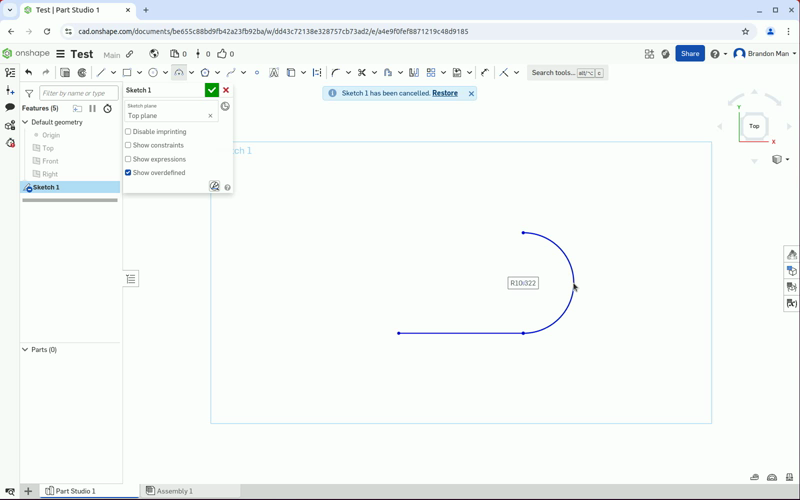
key(l)
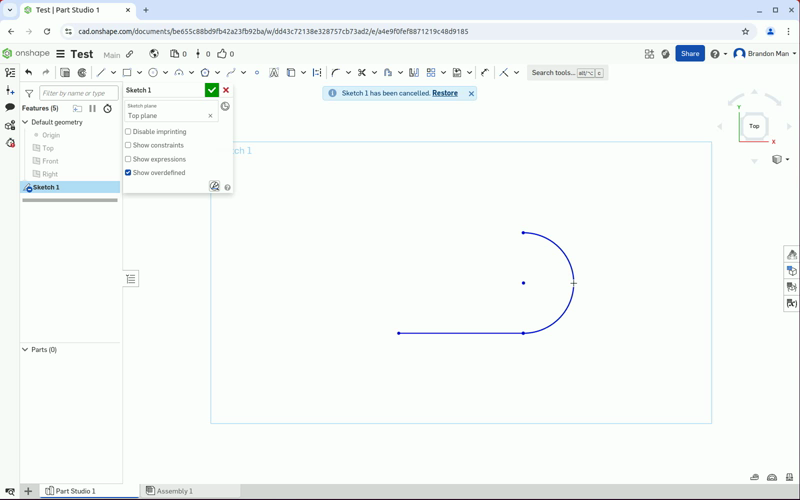
mouse_move(523, 232)
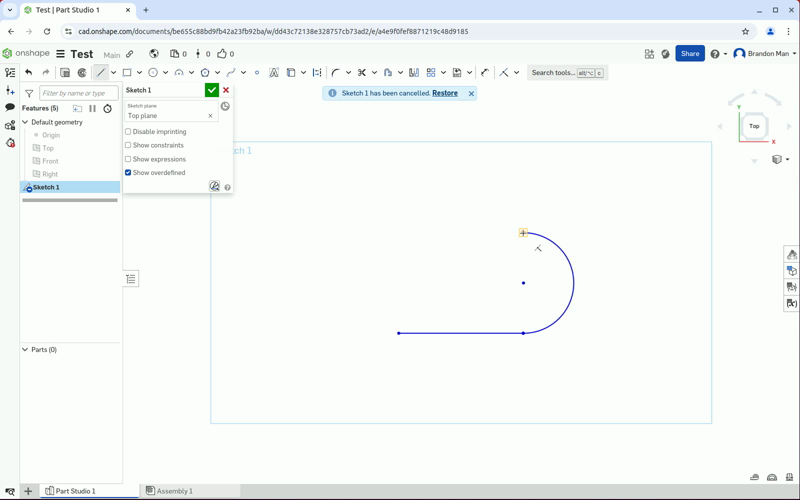
click(523, 232)
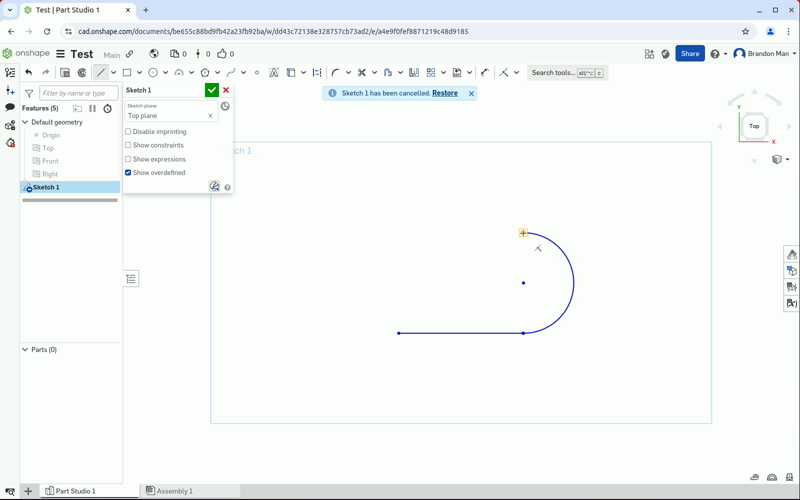
key_down(shift)
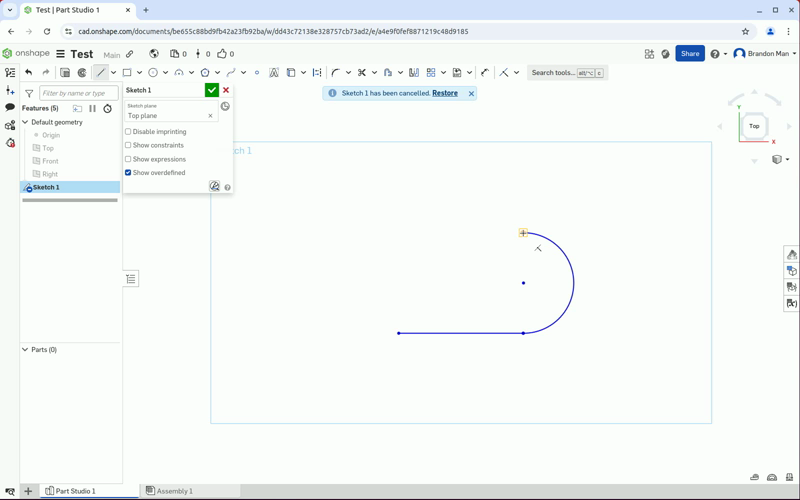
mouse_move(398, 232)
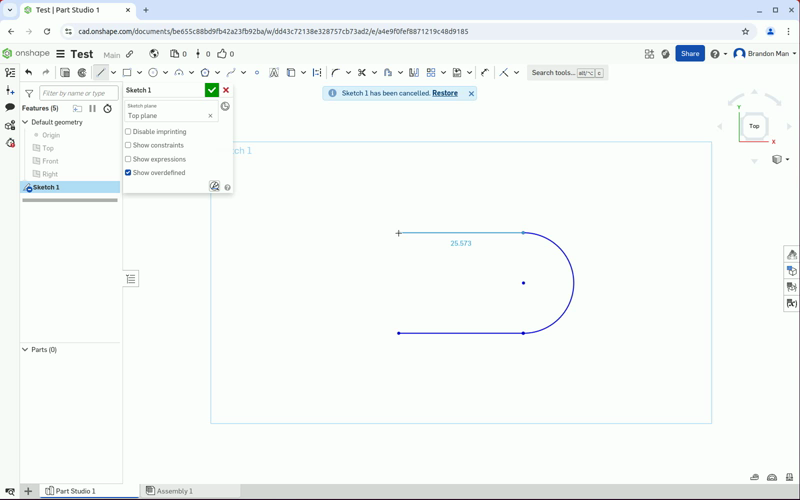
click(398, 232)
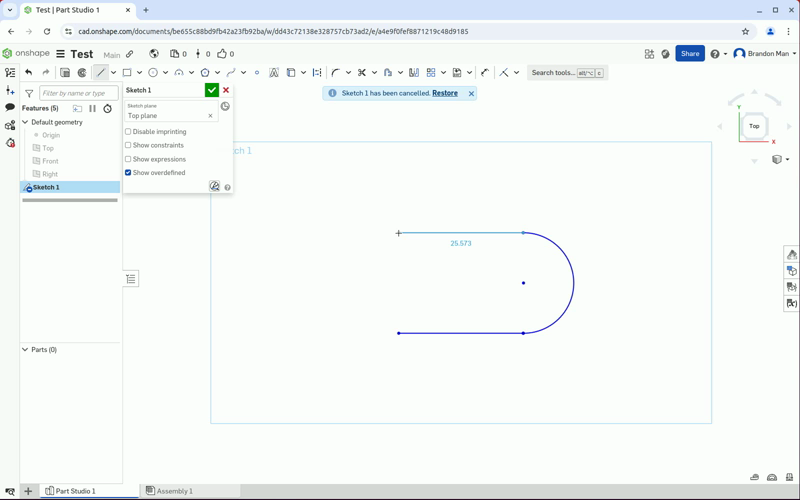
key_up(shift)
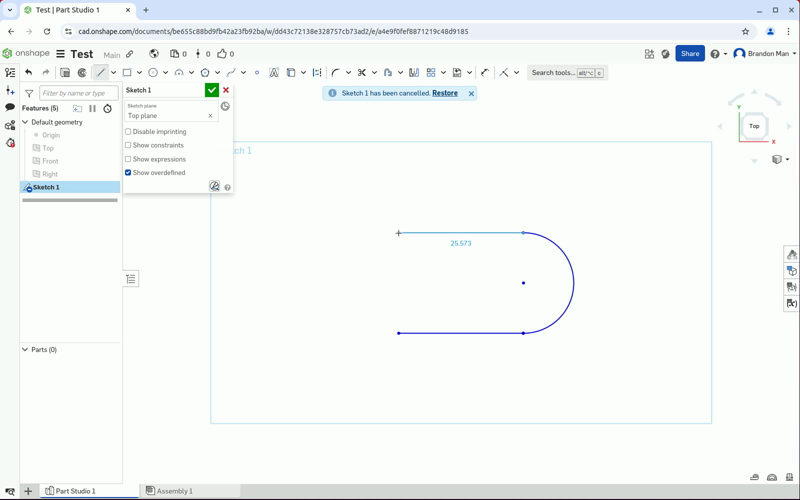
key(esc)
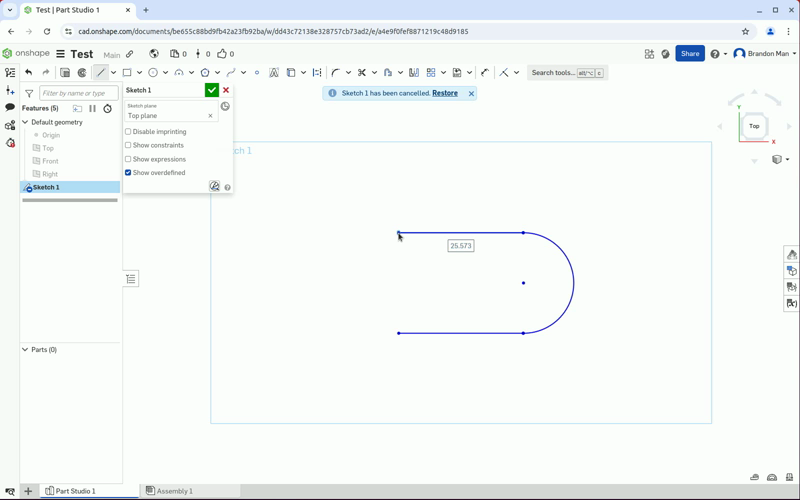
key(a)
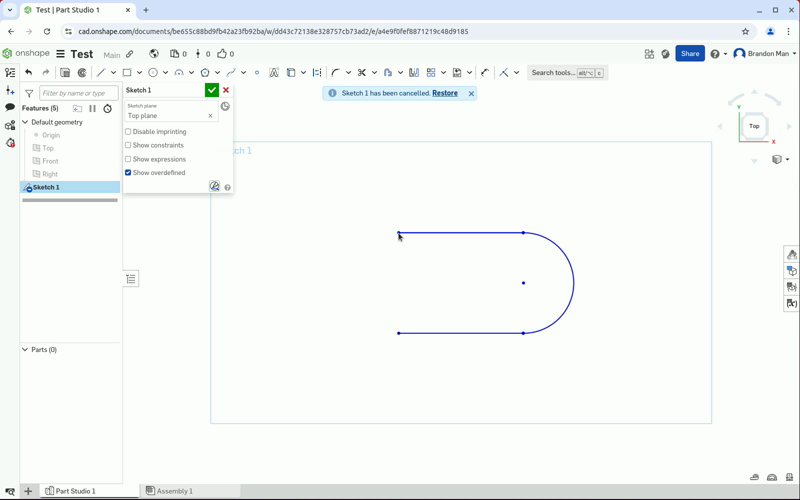
mouse_move(398, 232)
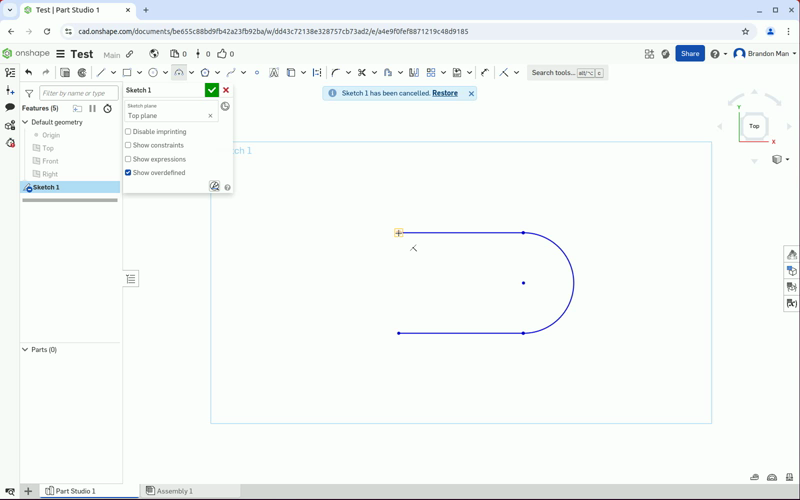
click(398, 232)
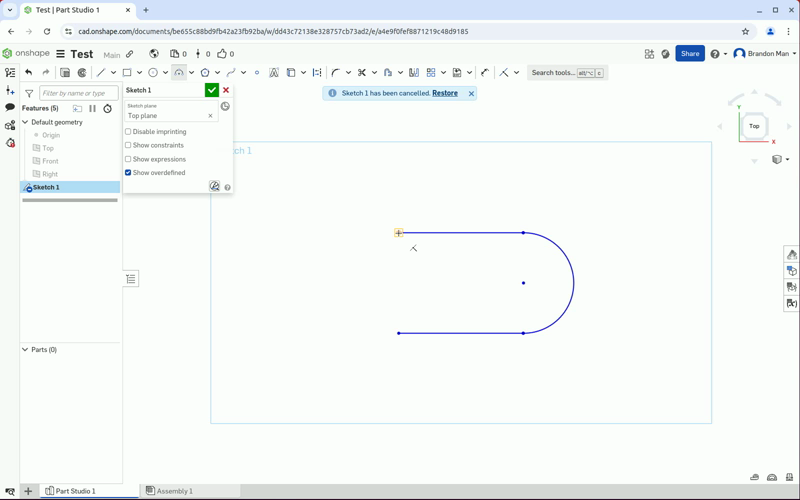
mouse_move(398, 333)
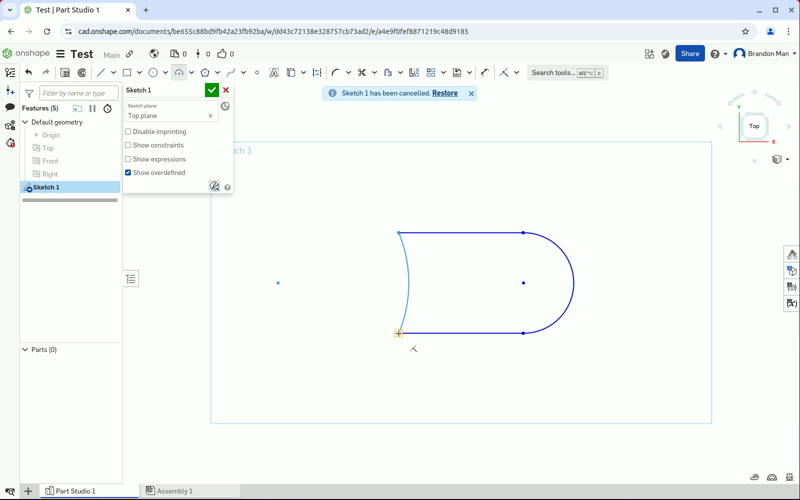
click(398, 333)
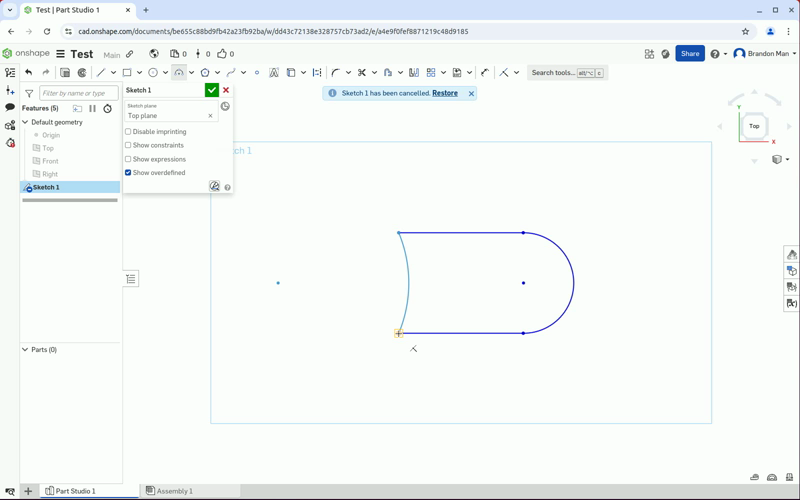
key_down(shift)
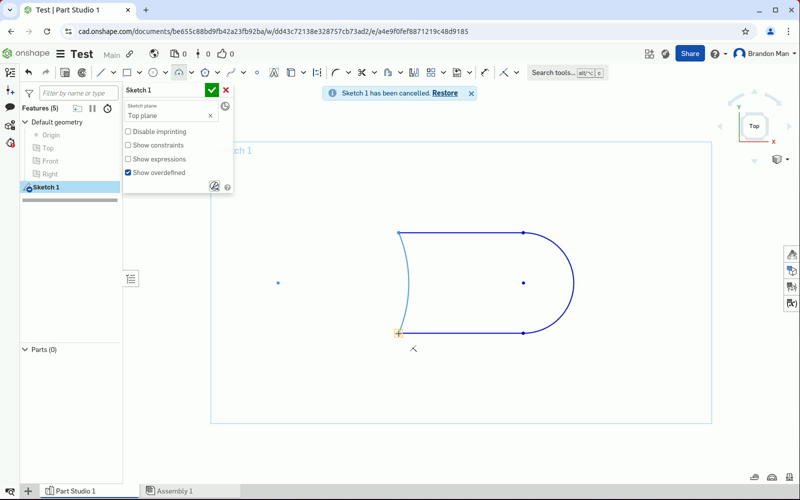
mouse_move(348, 282)
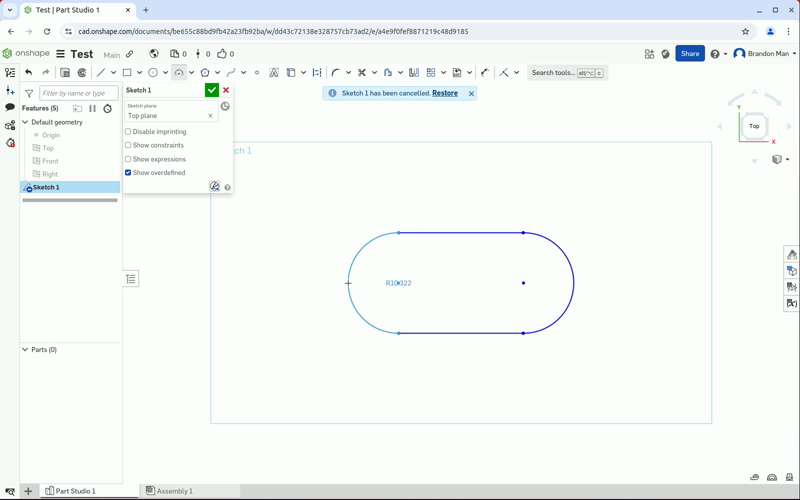
click(348, 282)
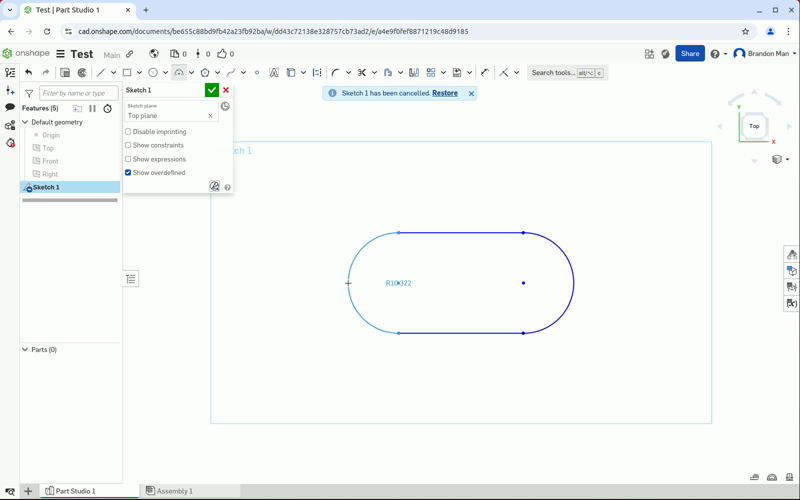
key_up(shift)
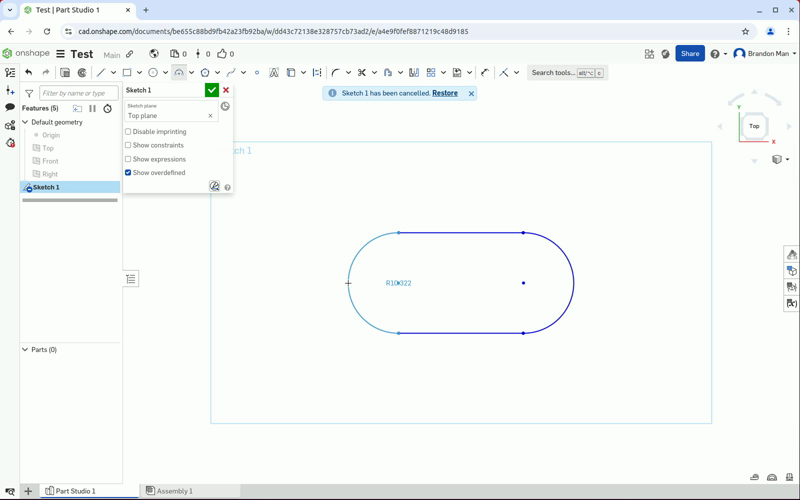
key(esc)
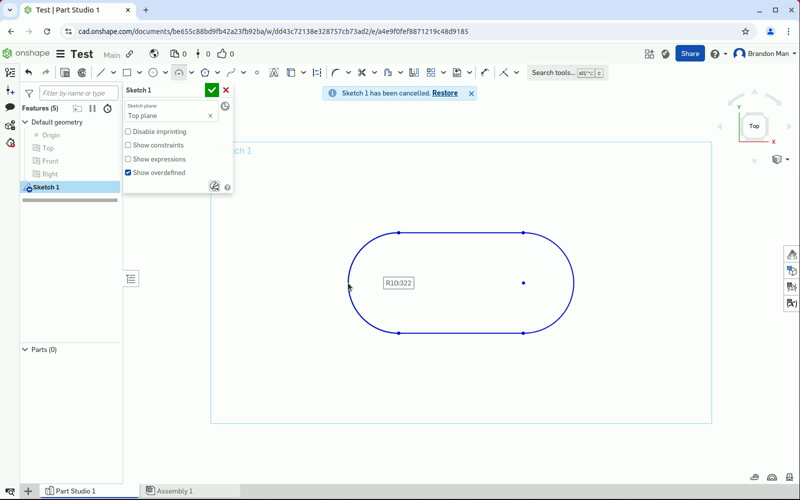
mouse_move(437, 311)
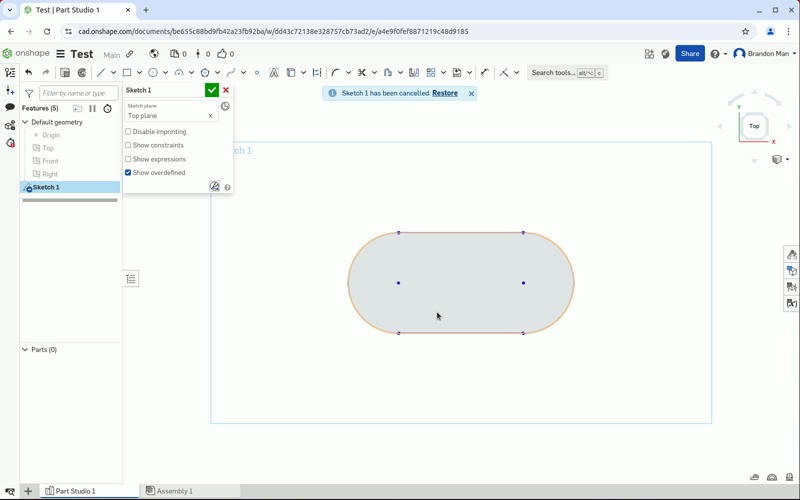
click(437, 311)
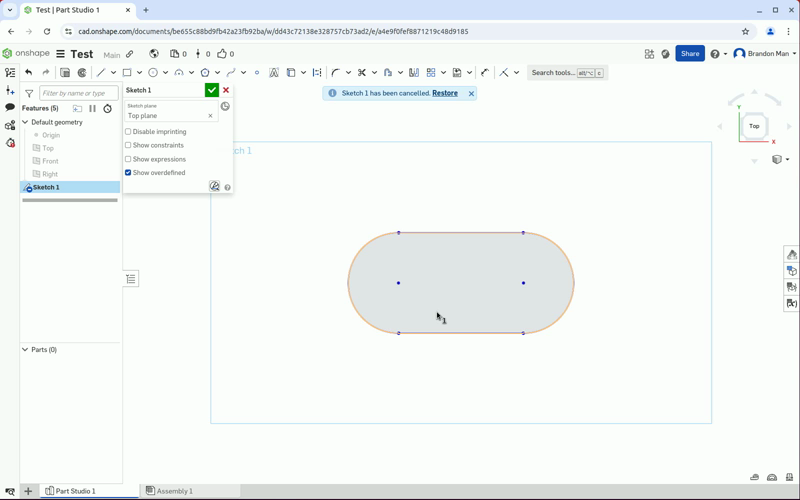
mouse_move(73, 352)
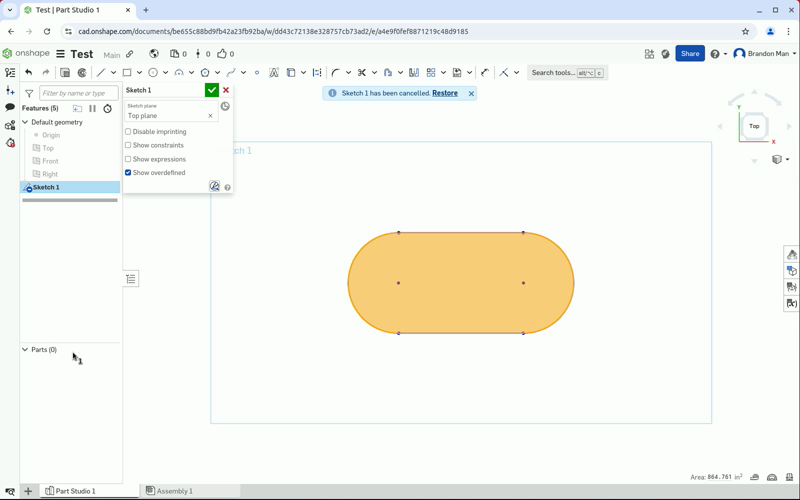
key(shift+y)
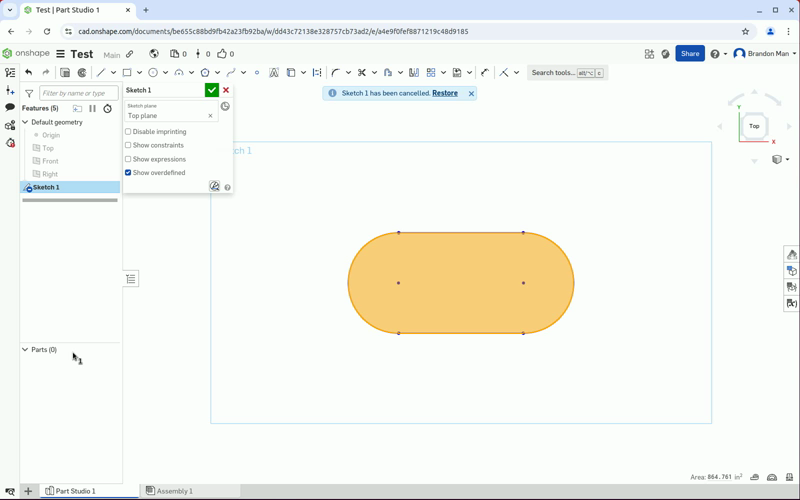
key(shift+e)
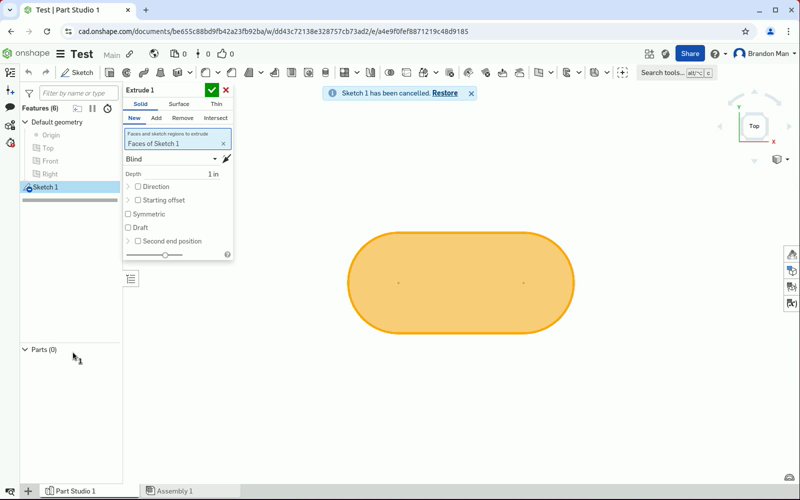
mouse_move(143, 106)
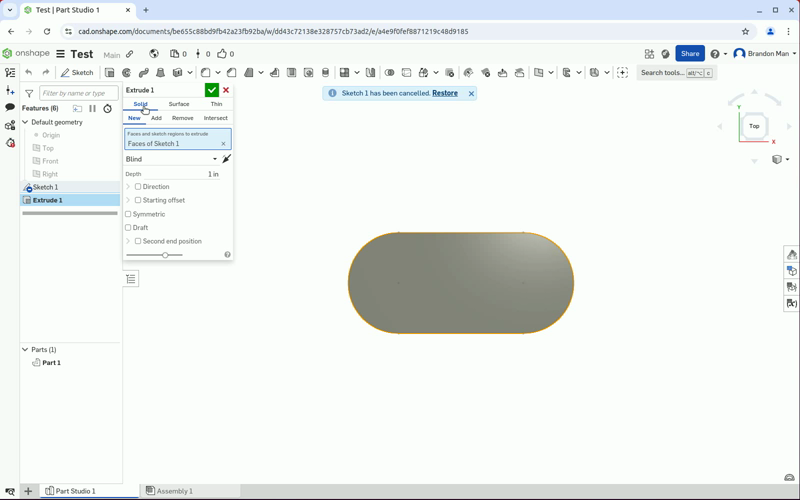
click(143, 106)
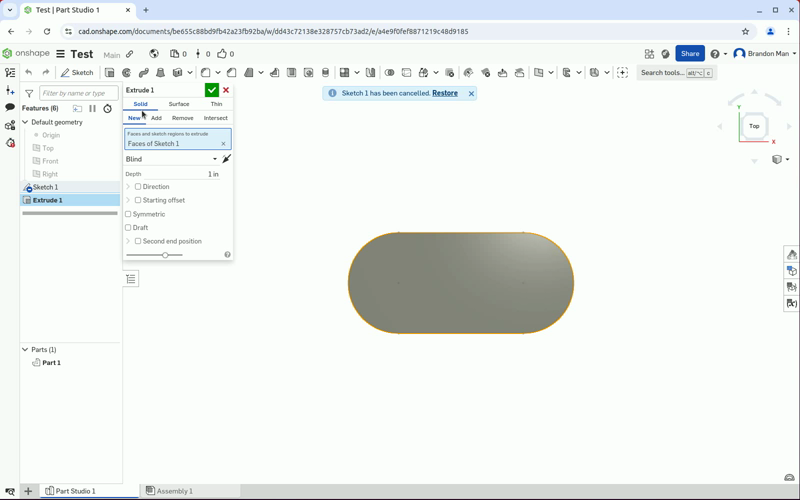
mouse_move(137, 120)
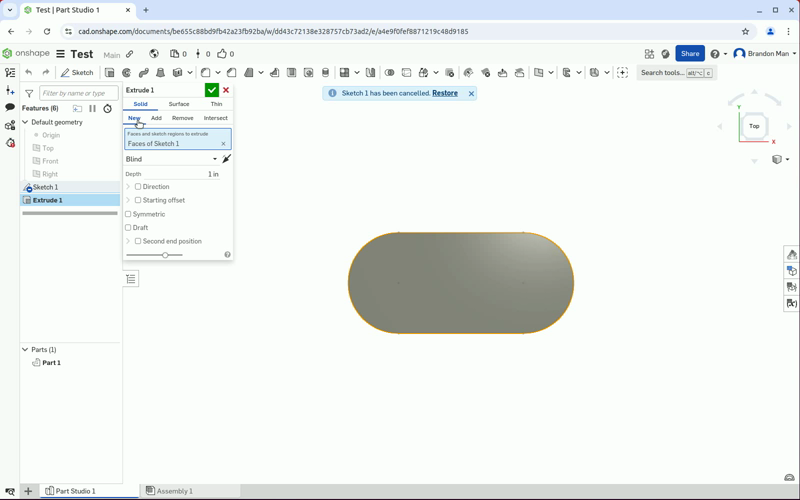
click(137, 120)
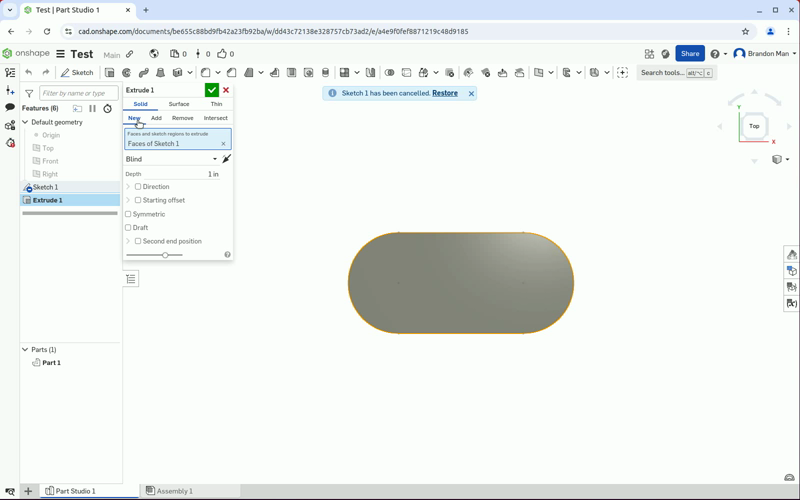
key(tab, 4)
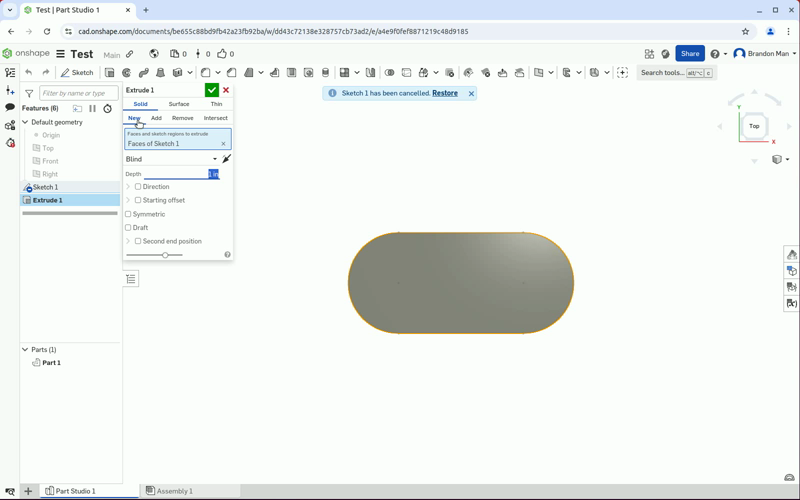
text(2.889)
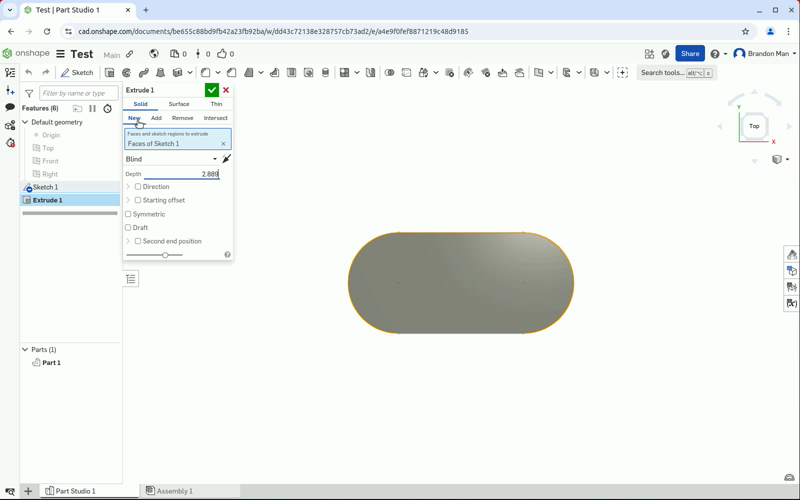
key(enter)
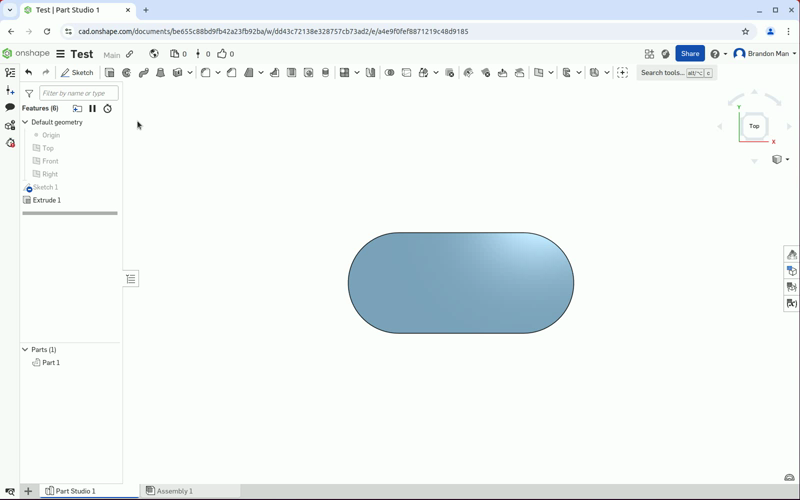
key(shift+h)
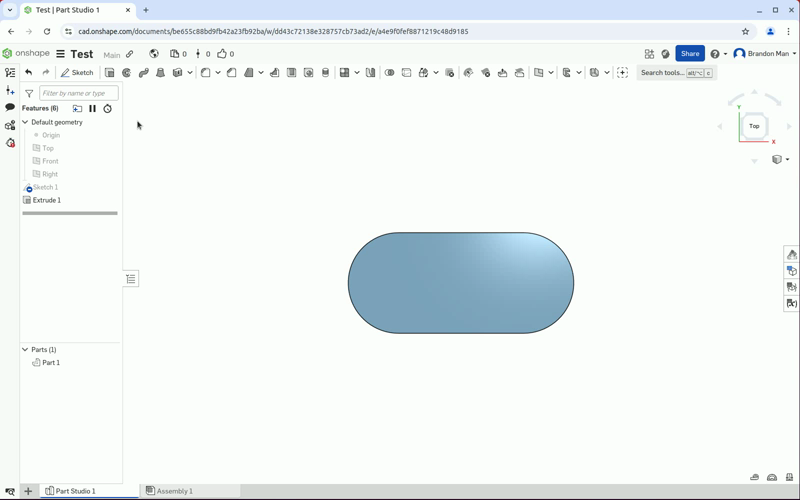
key(shift+h)
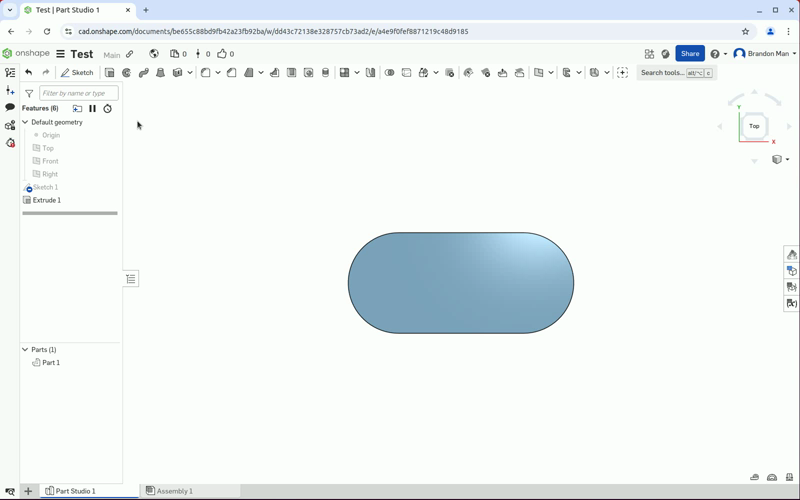
mouse_move(73, 189)
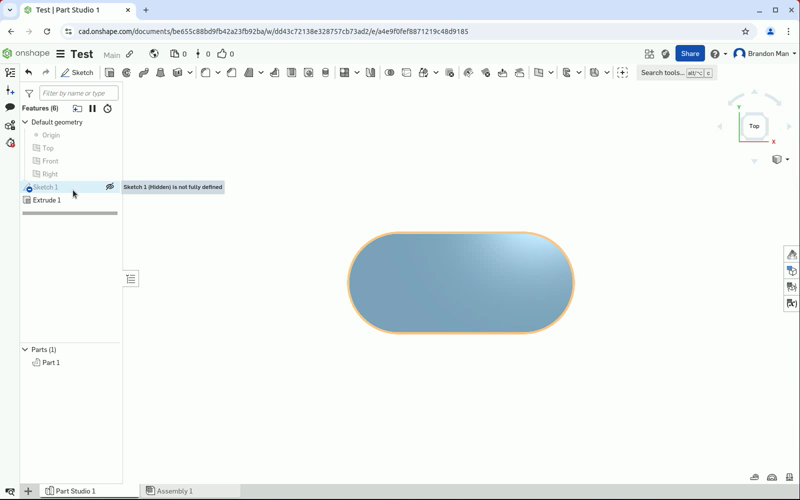
click(73, 189)
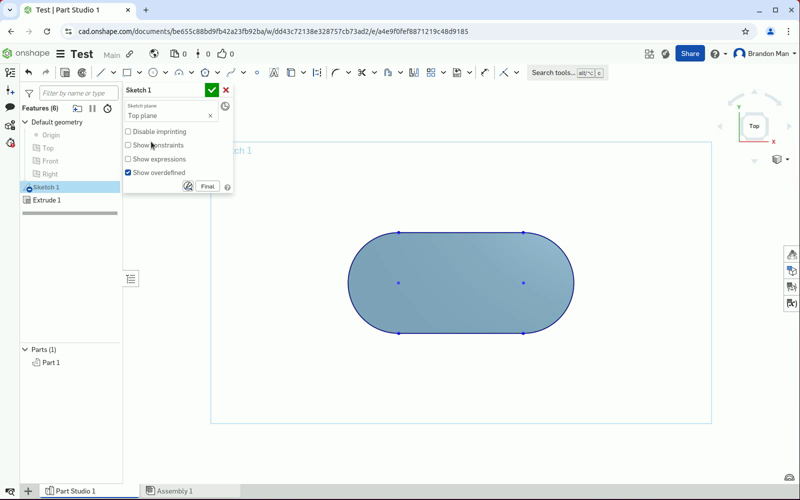
mouse_move(229, 92)
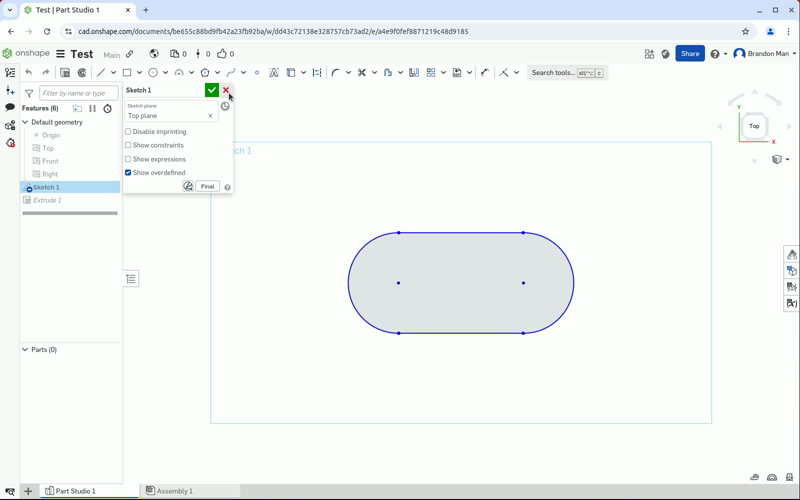
click(229, 92)
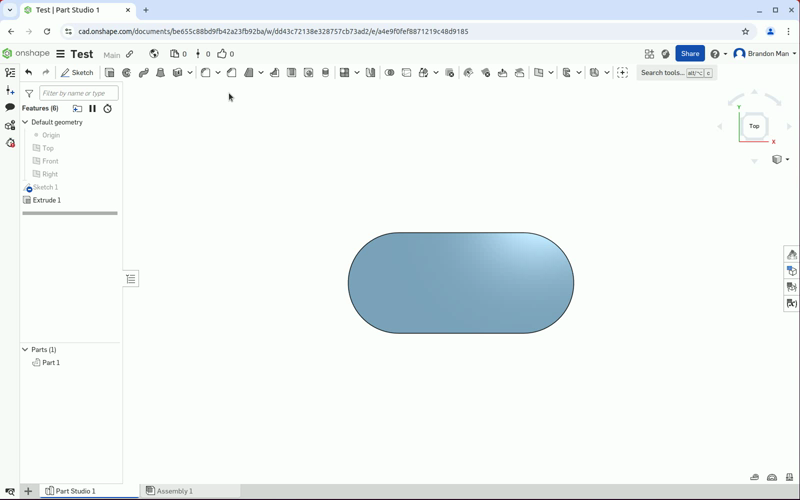
mouse_move(541, 75)
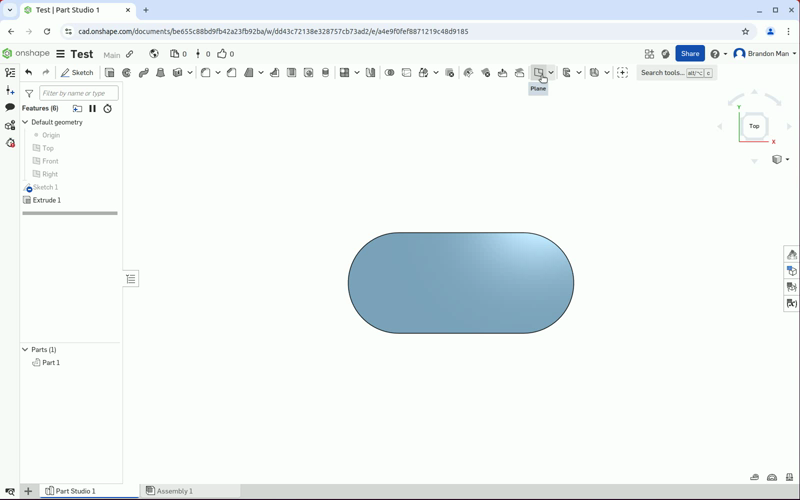
click(541, 75)
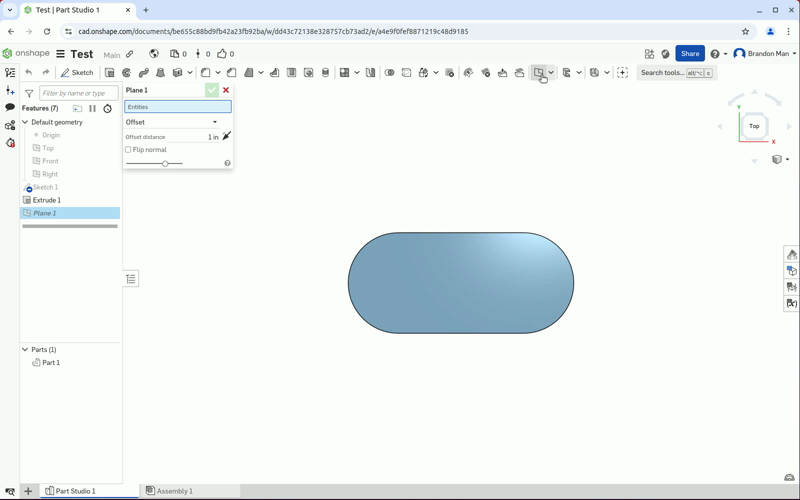
mouse_move(73, 150)
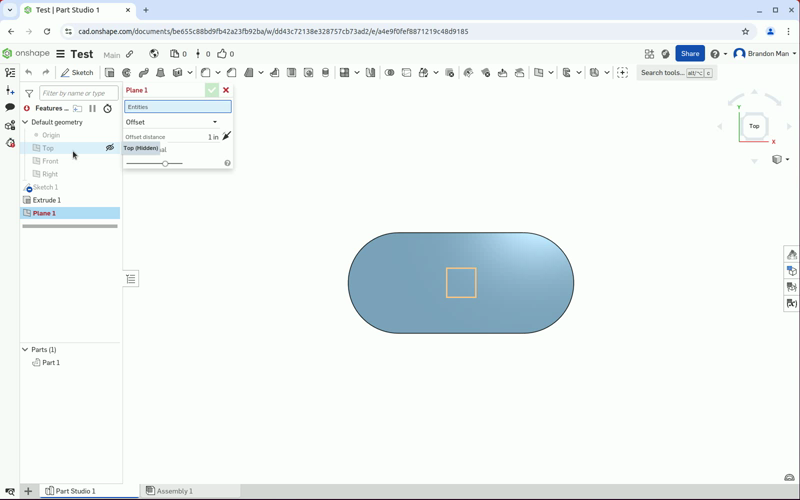
click(73, 150)
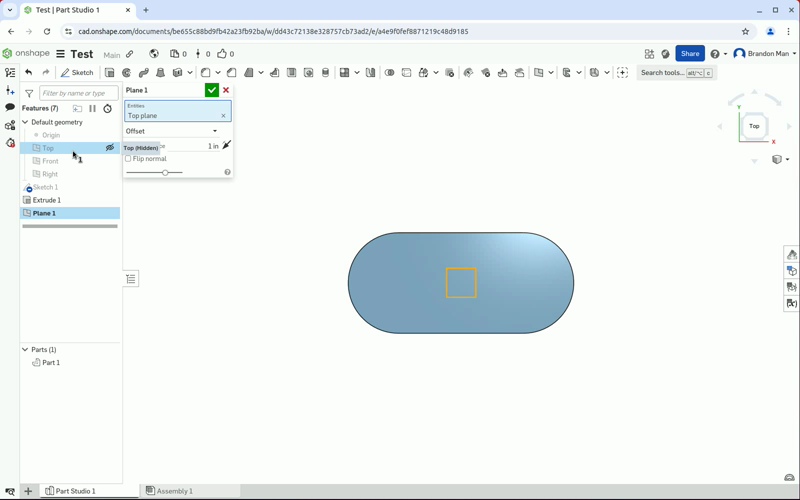
key(tab, 2)
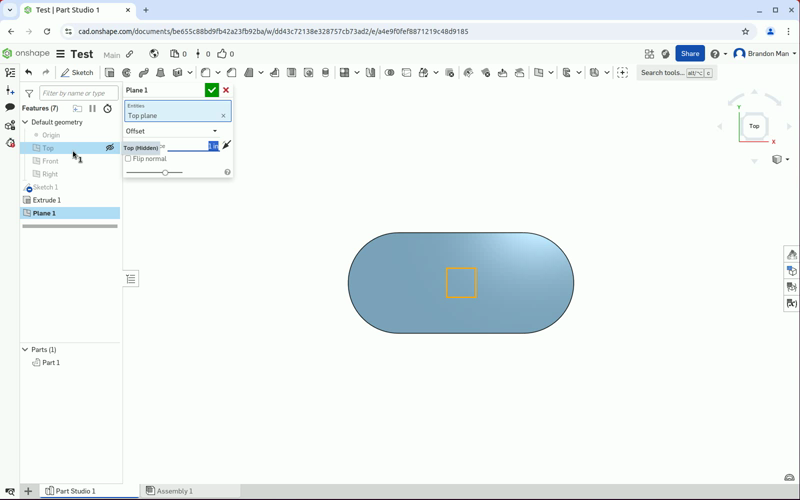
text(2.896)
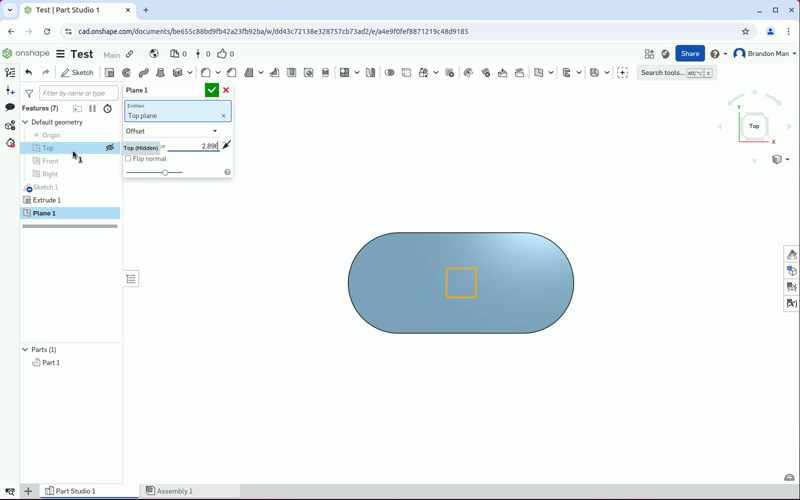
key(enter, 2)
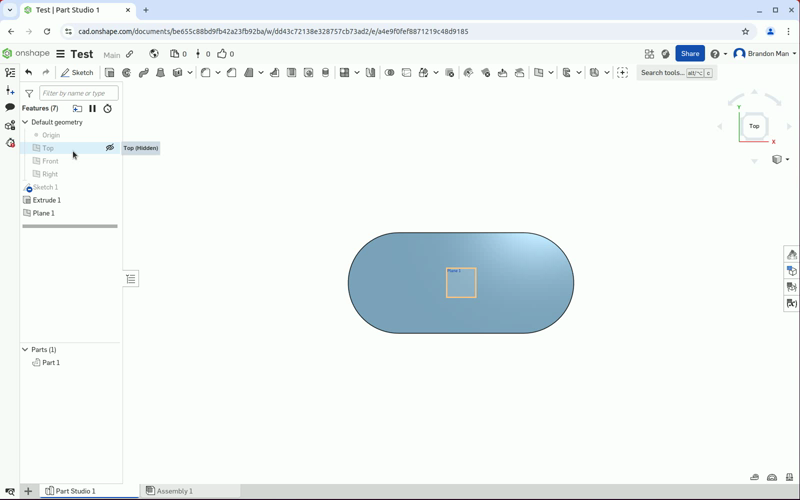
key(shift+s)
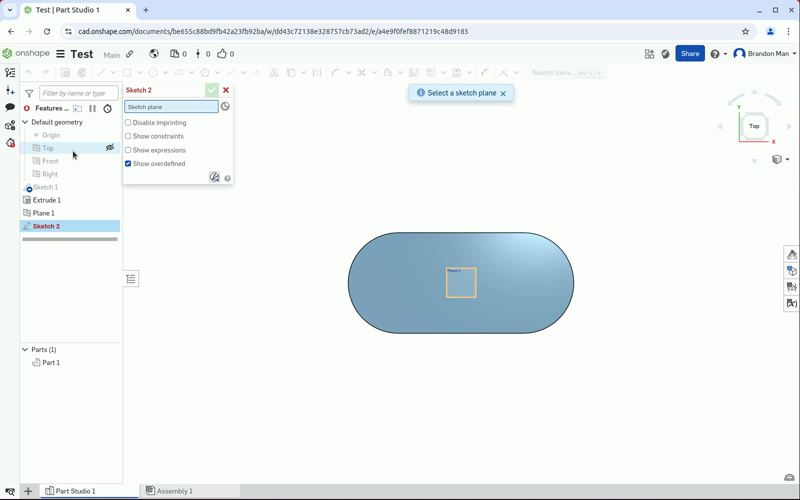
mouse_move(73, 215)
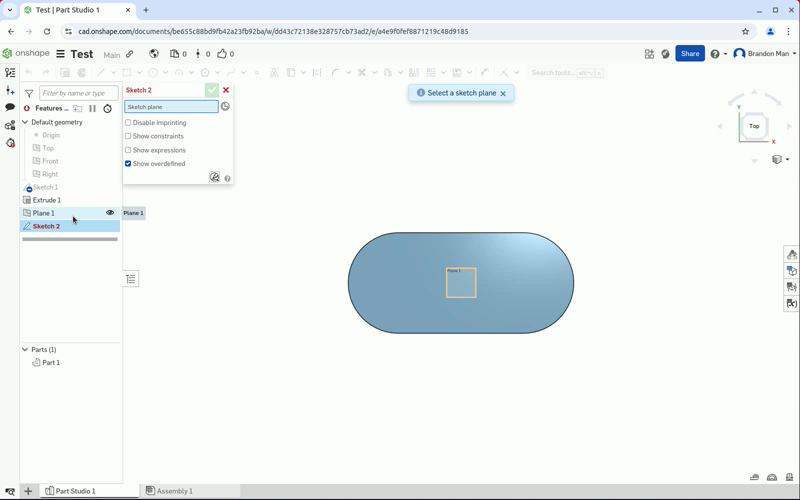
click(73, 215)
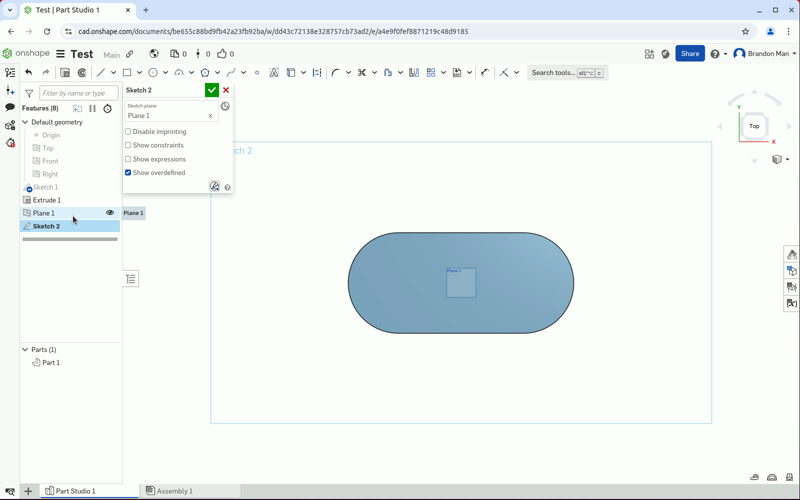
mouse_move(73, 352)
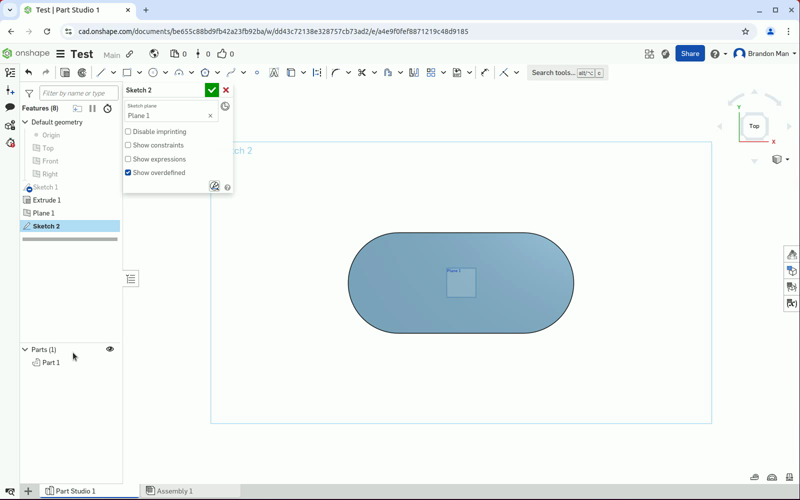
key(y)
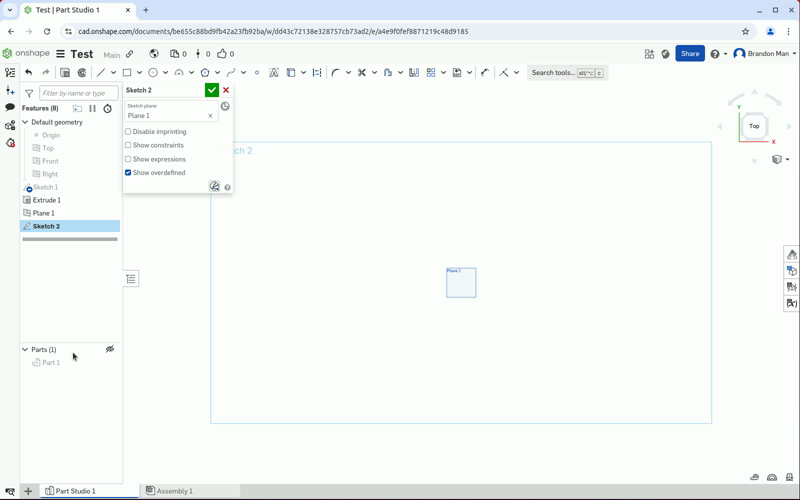
key(l)
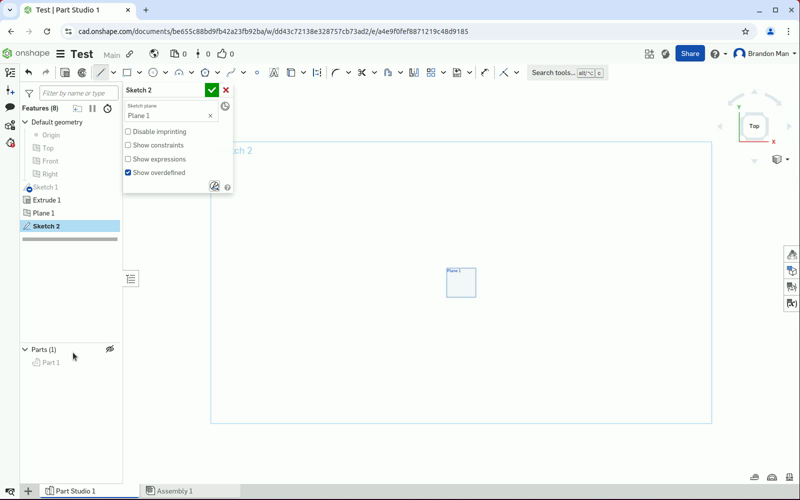
key_down(shift)
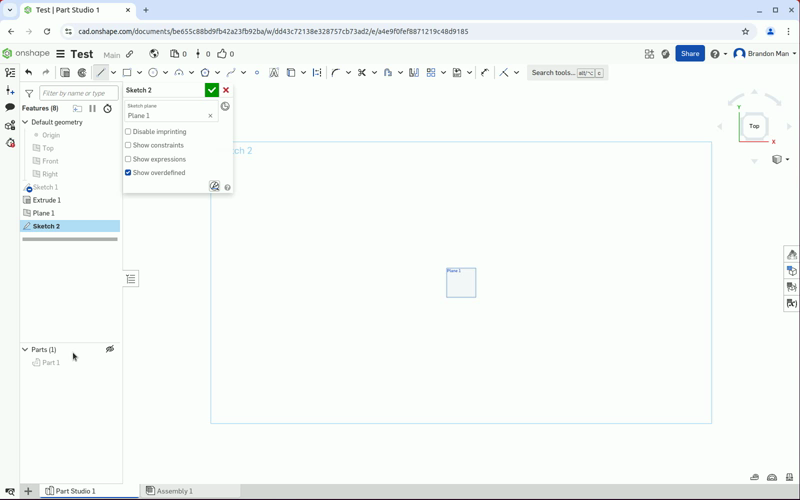
mouse_move(398, 333)
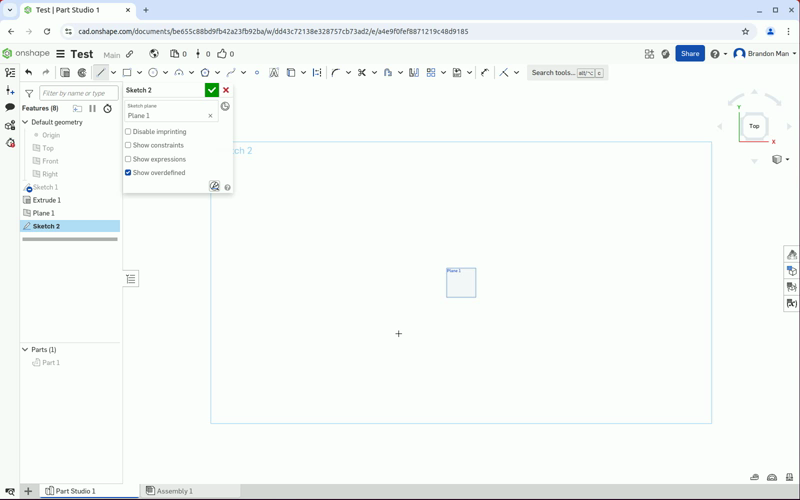
click(398, 333)
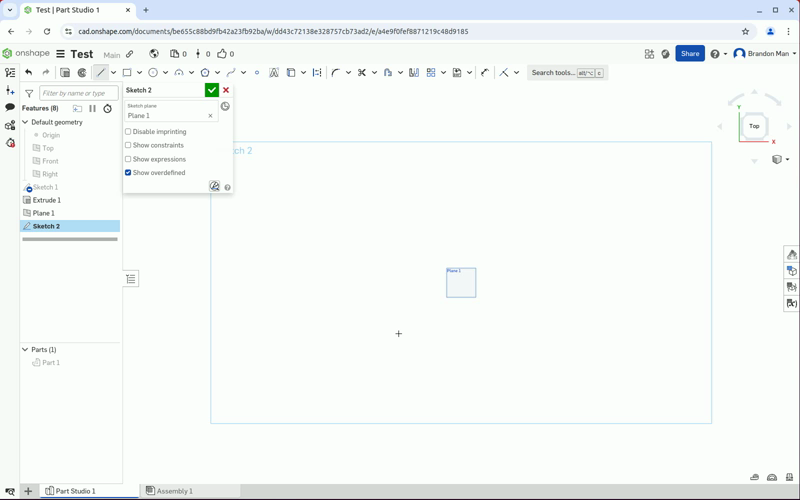
key_up(shift)
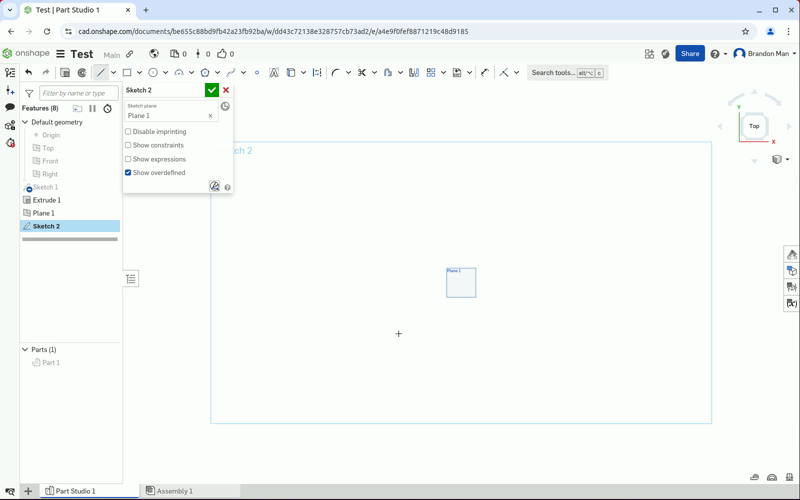
key_down(shift)
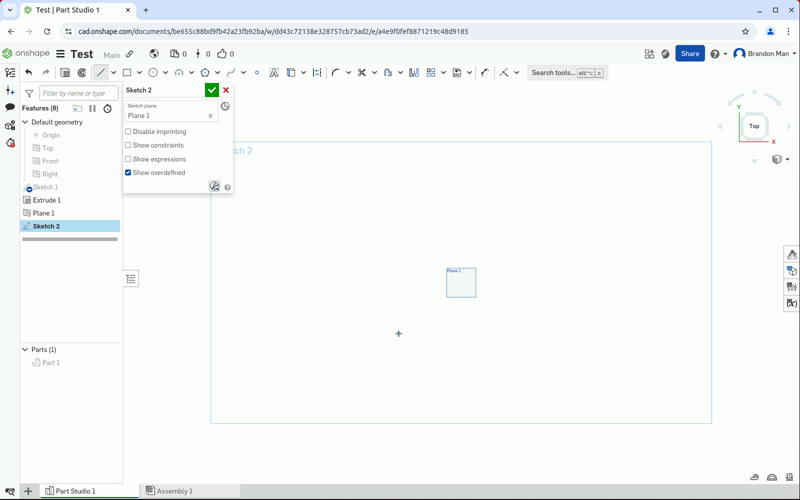
mouse_move(460, 333)
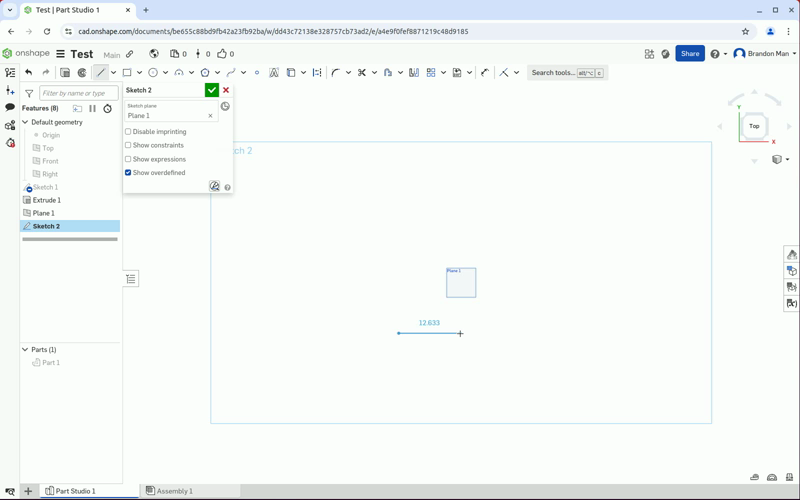
click(460, 333)
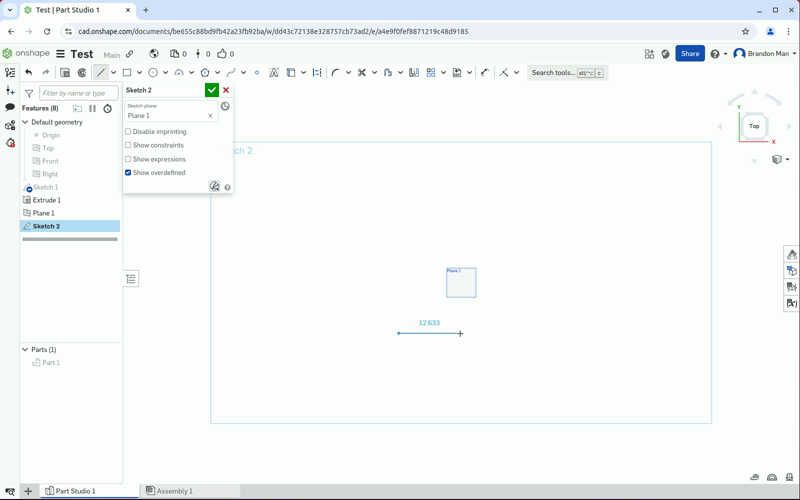
key_up(shift)
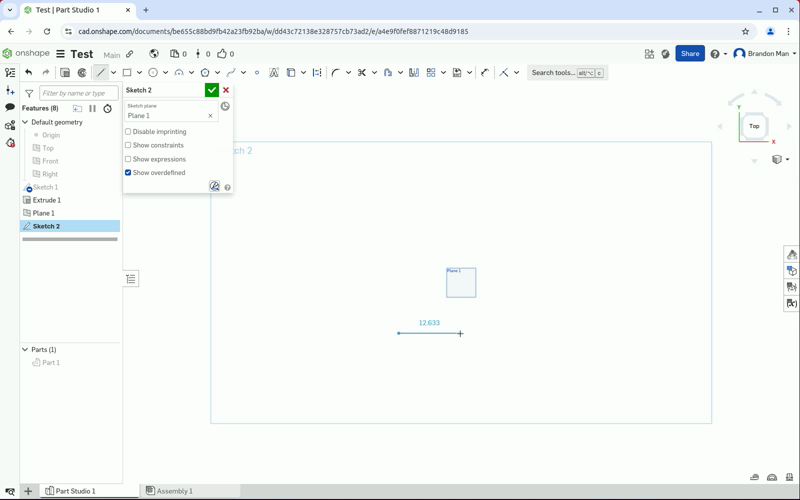
key_down(shift)
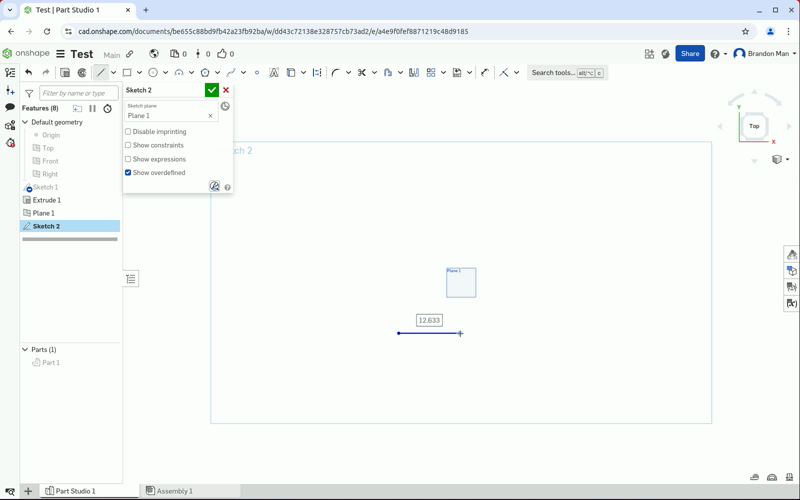
mouse_move(490, 333)
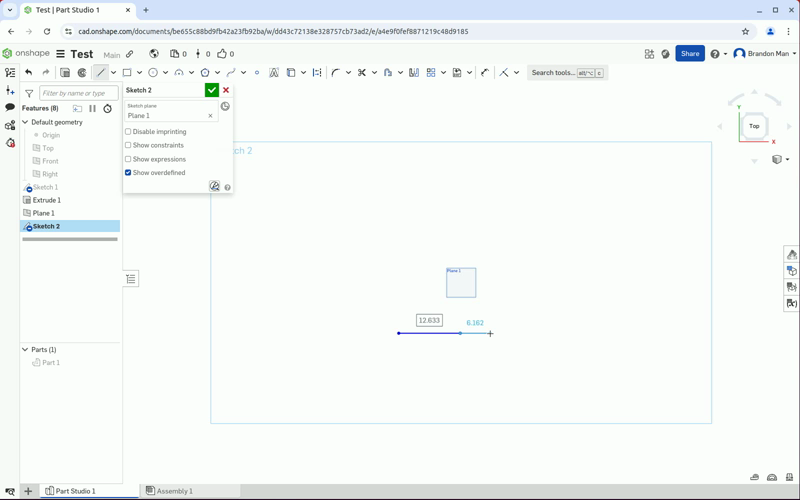
mouse_move(460, 318)
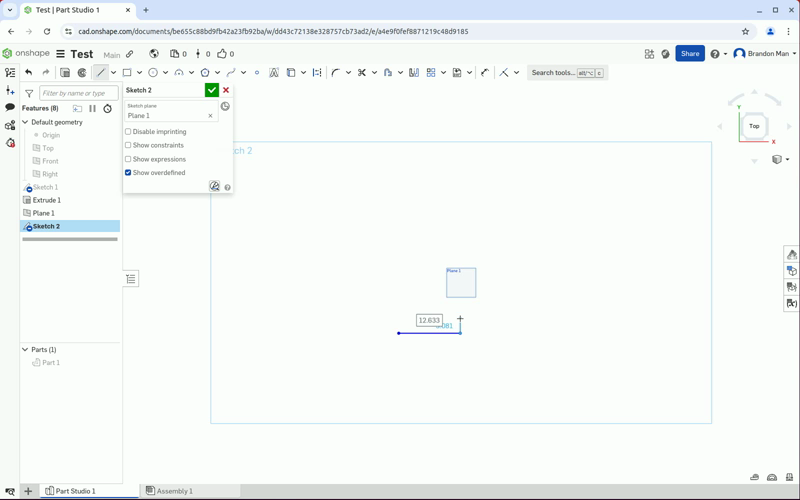
click(460, 318)
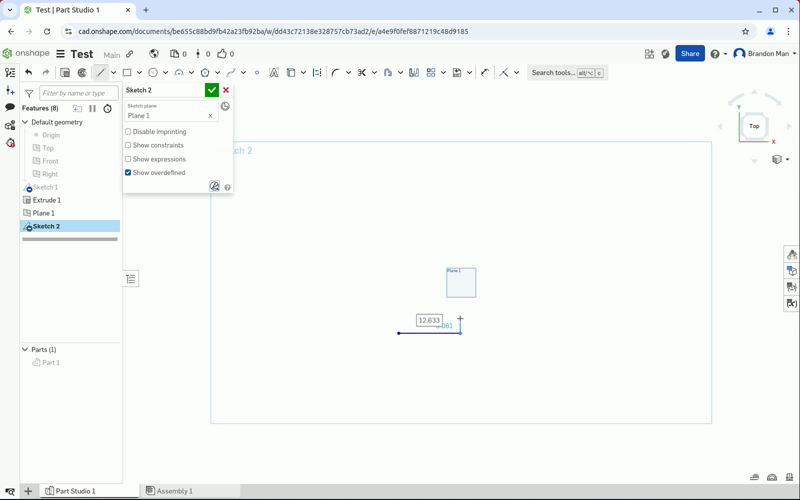
key_up(shift)
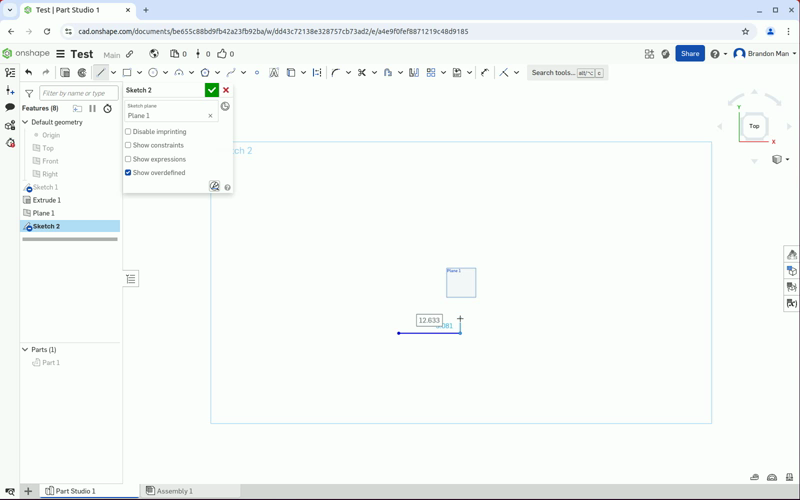
key_down(shift)
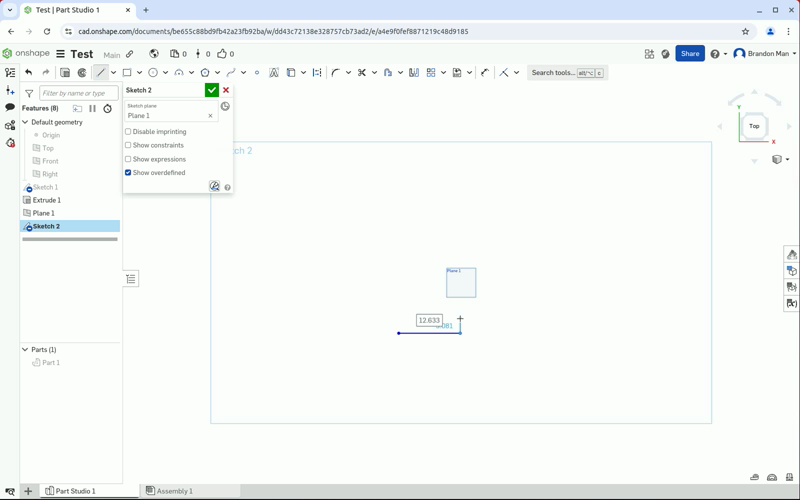
mouse_move(398, 318)
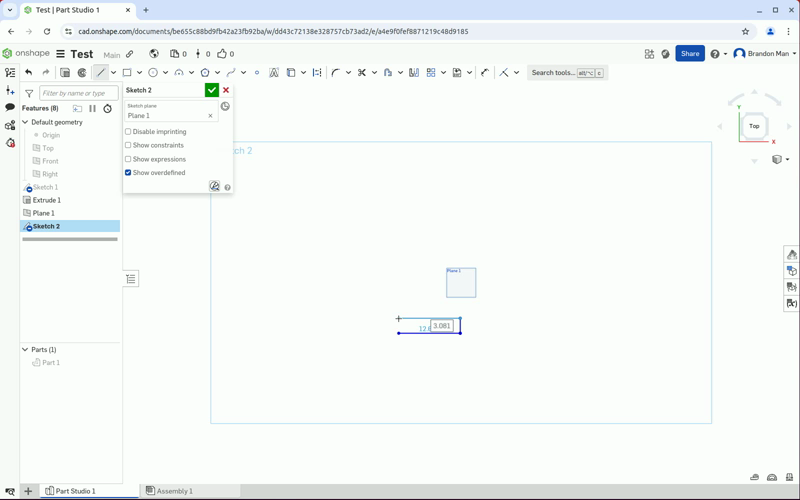
click(398, 318)
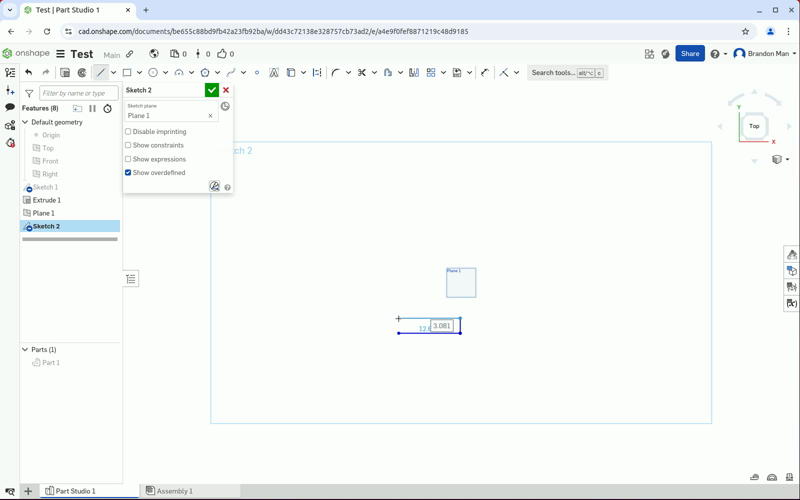
key_up(shift)
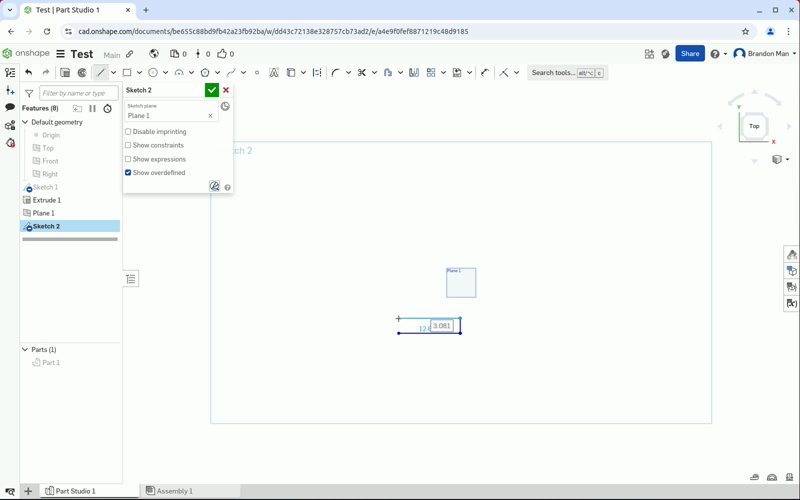
key(esc)
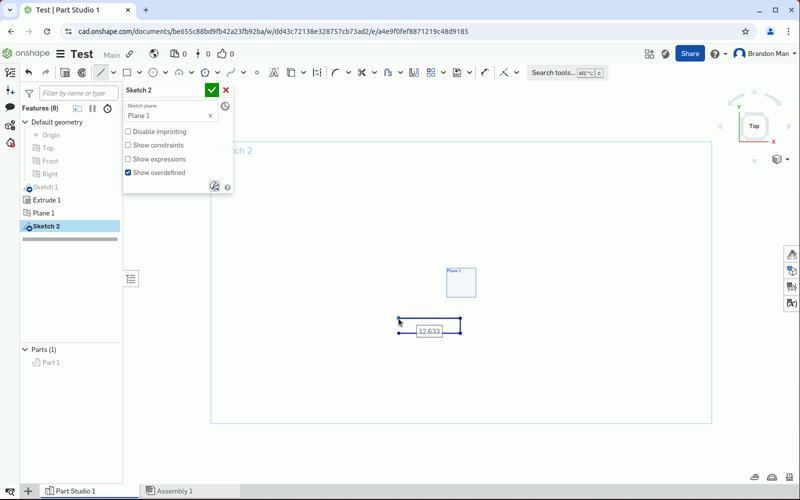
key(a)
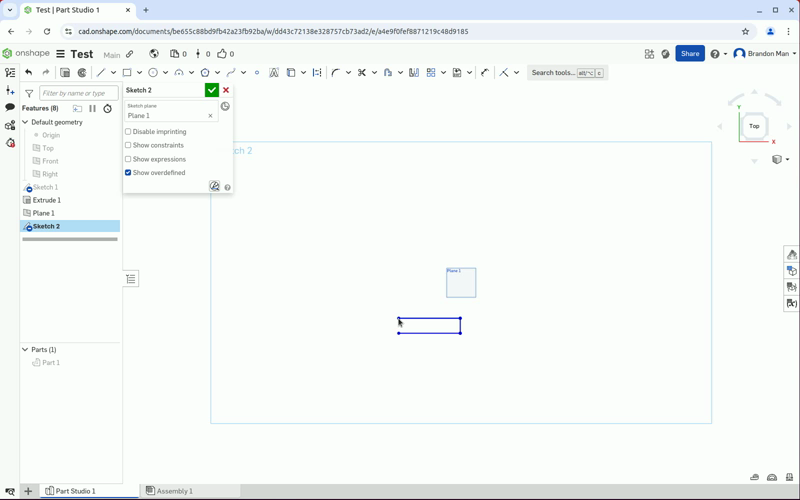
mouse_move(398, 318)
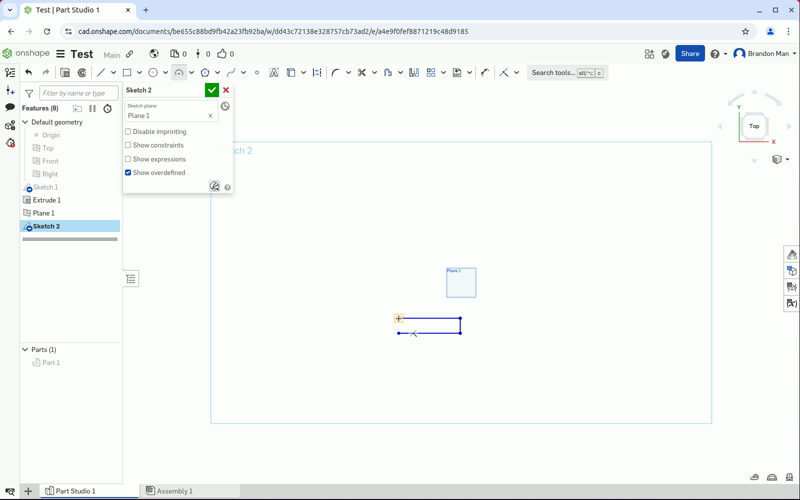
click(398, 318)
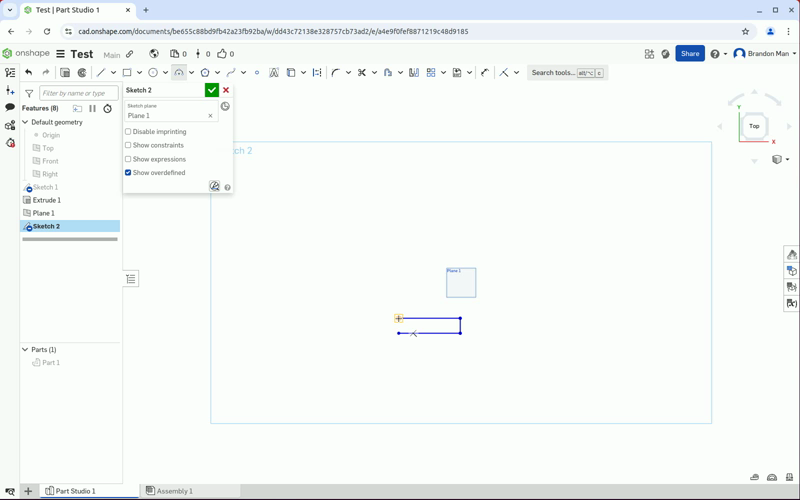
key_down(shift)
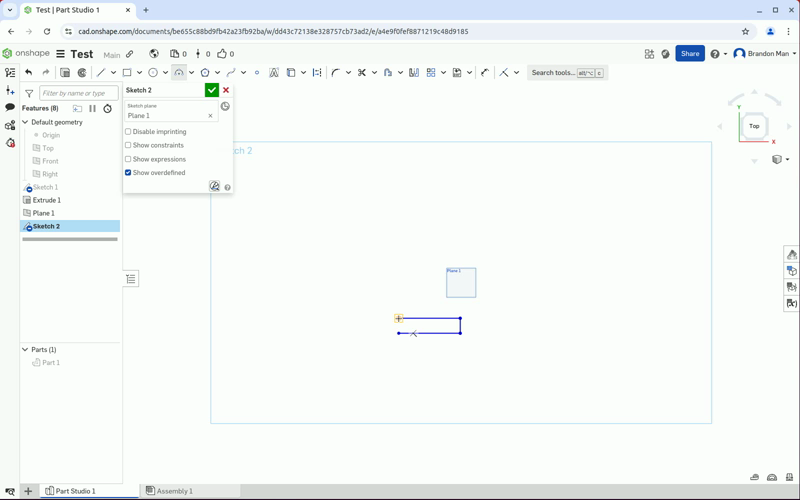
mouse_move(398, 247)
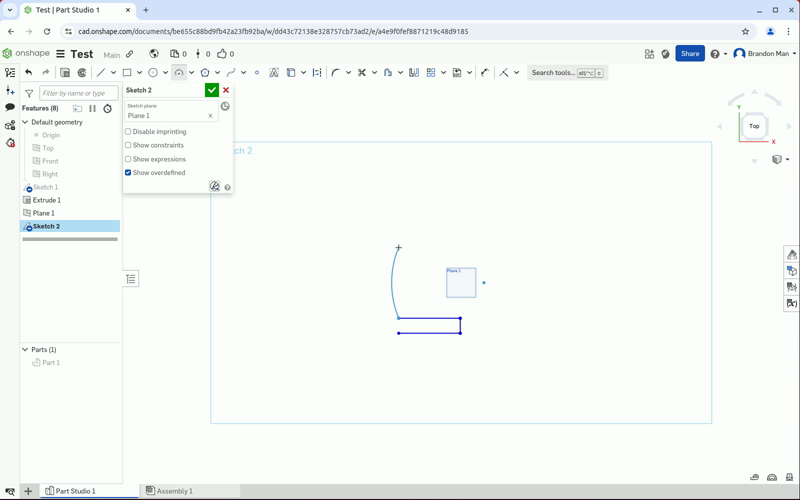
click(398, 247)
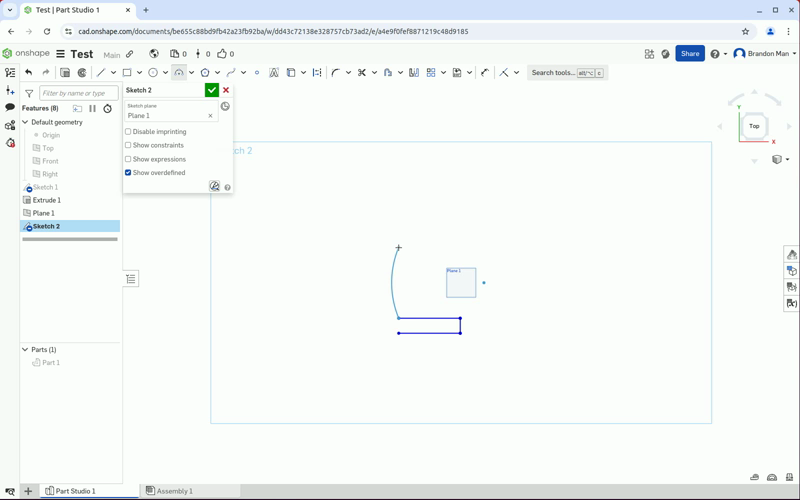
mouse_move(362, 282)
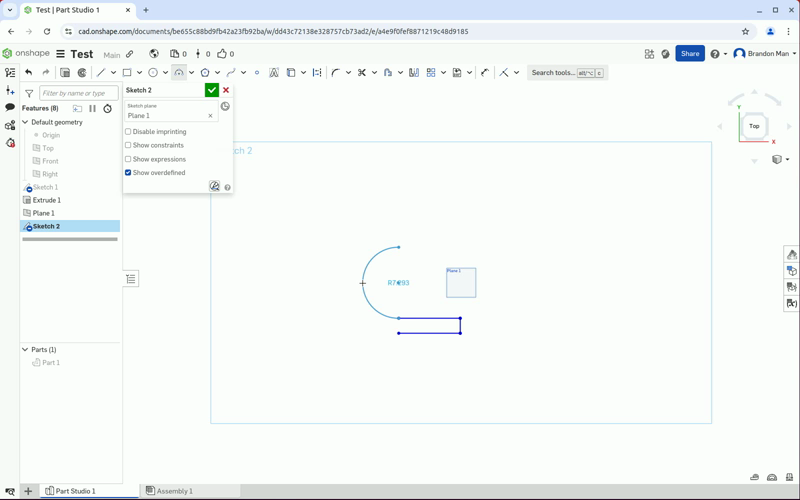
click(362, 282)
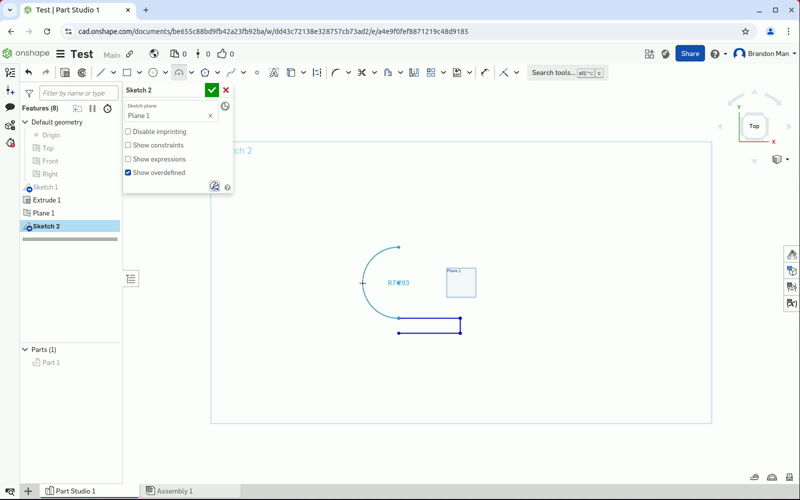
key_up(shift)
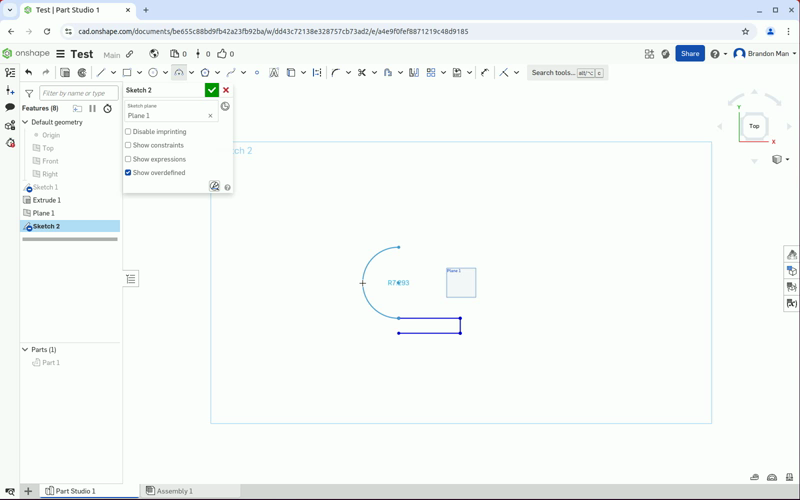
key(esc)
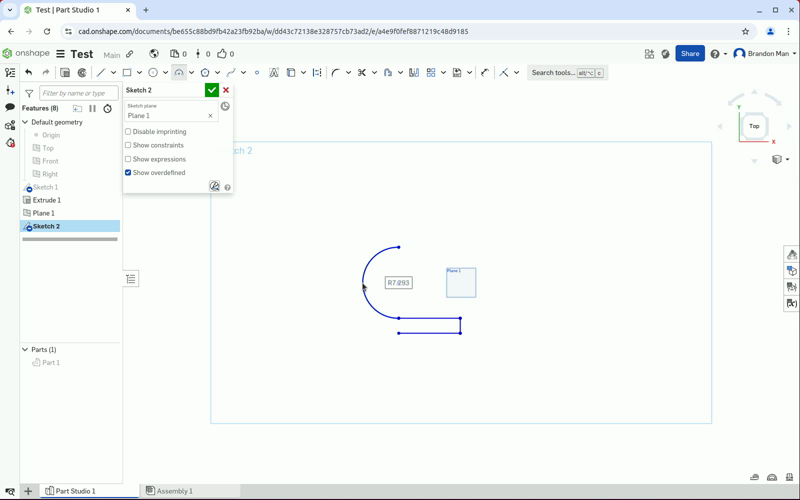
key(l)
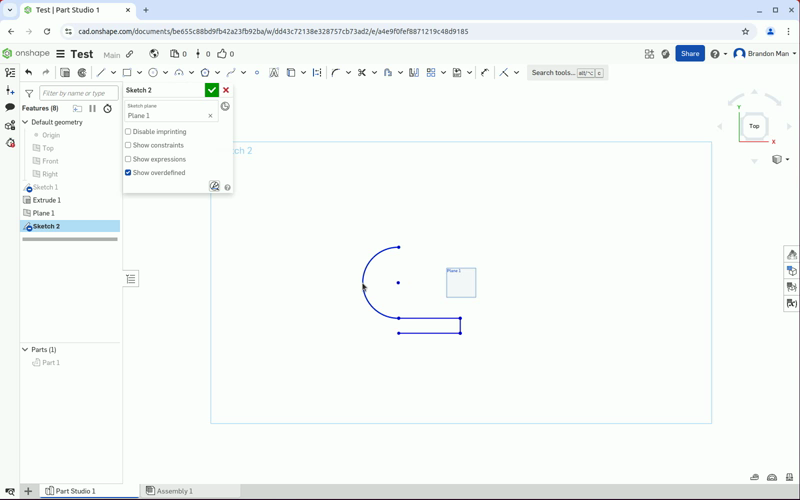
mouse_move(398, 247)
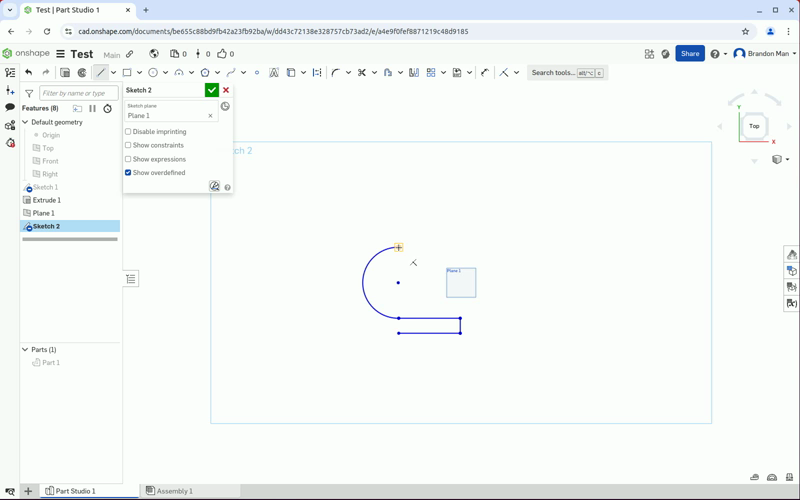
click(398, 247)
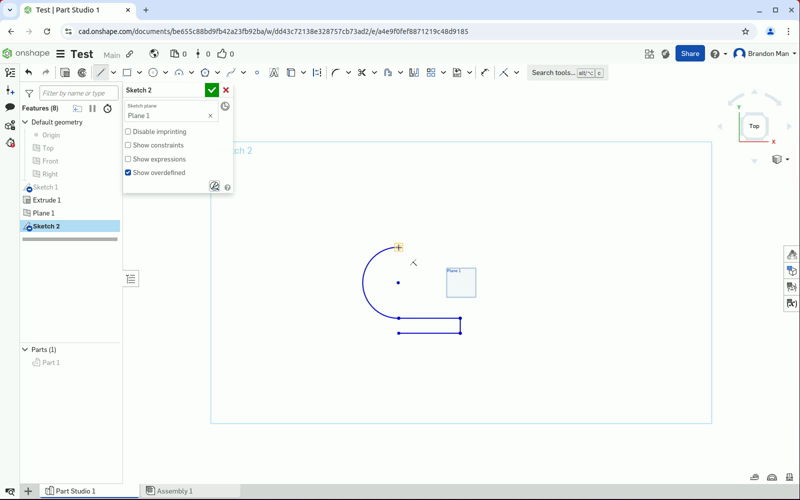
key_down(shift)
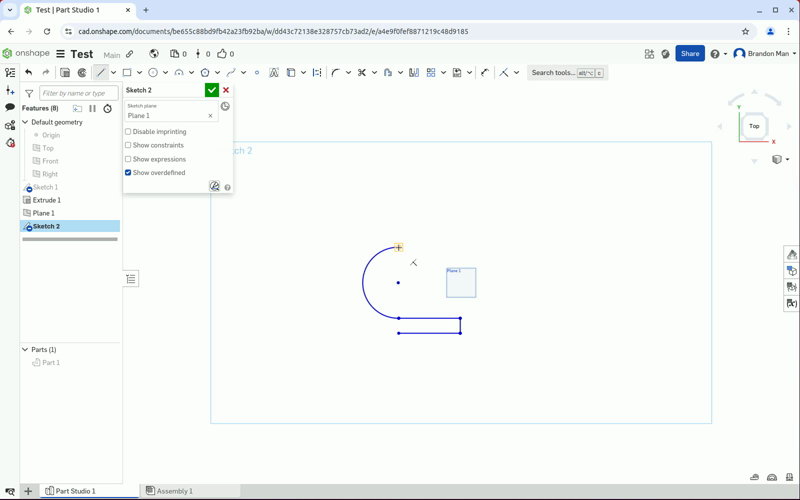
mouse_move(460, 247)
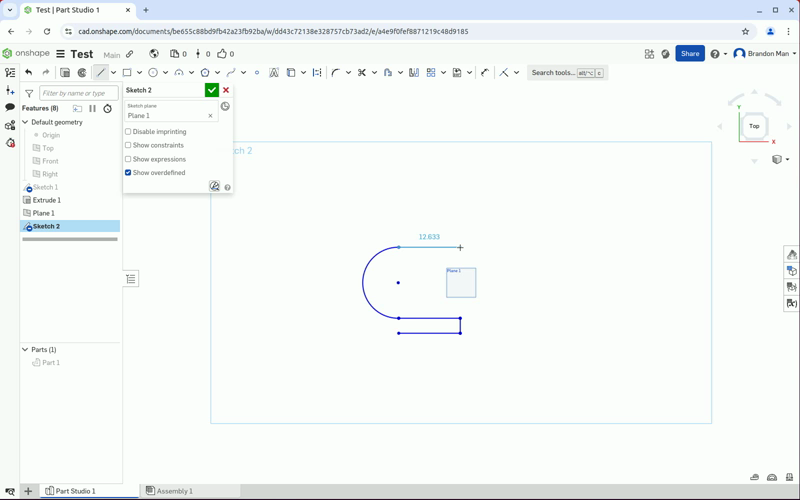
click(460, 247)
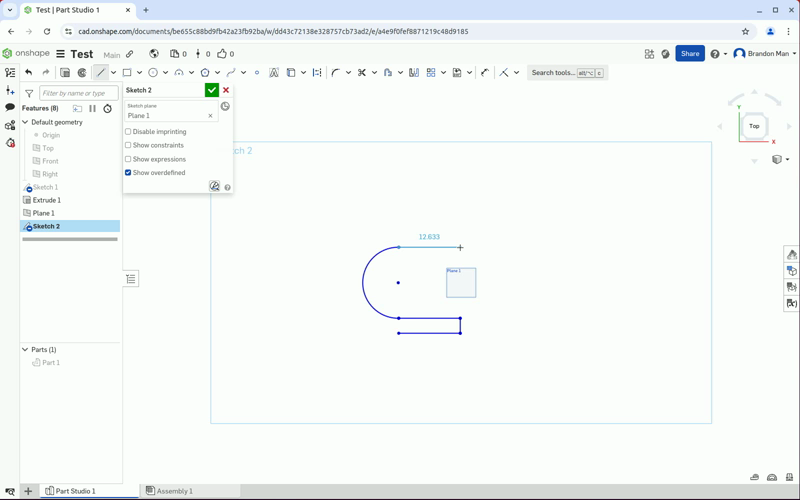
key_up(shift)
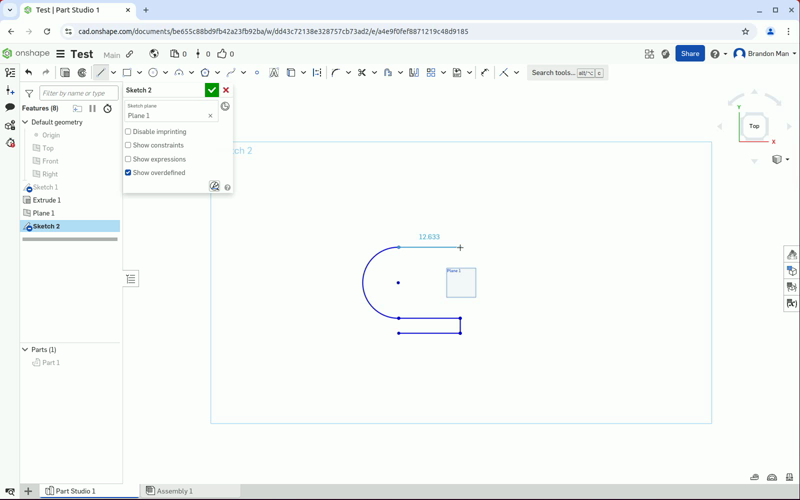
key_down(shift)
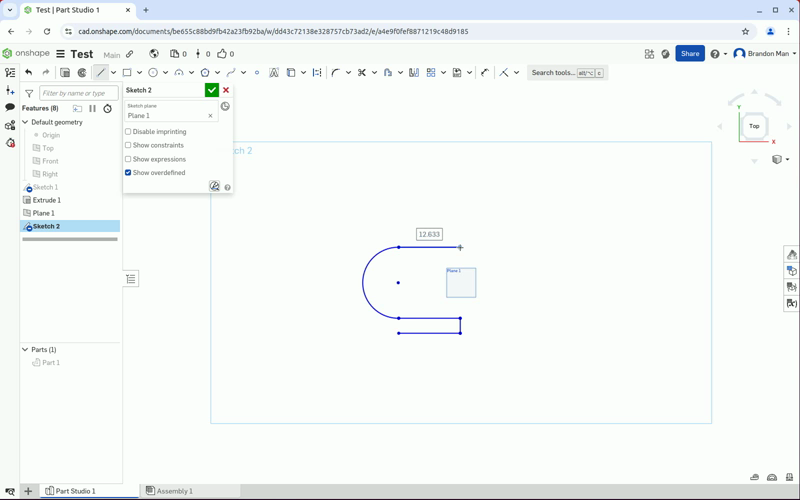
mouse_move(490, 247)
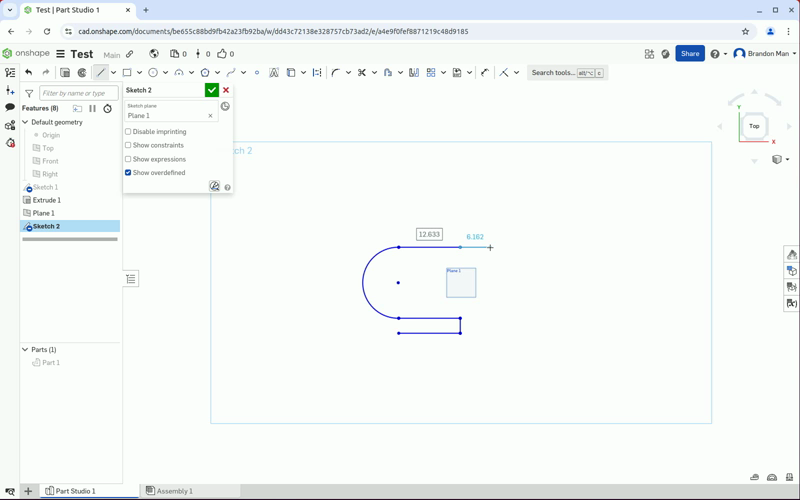
mouse_move(460, 232)
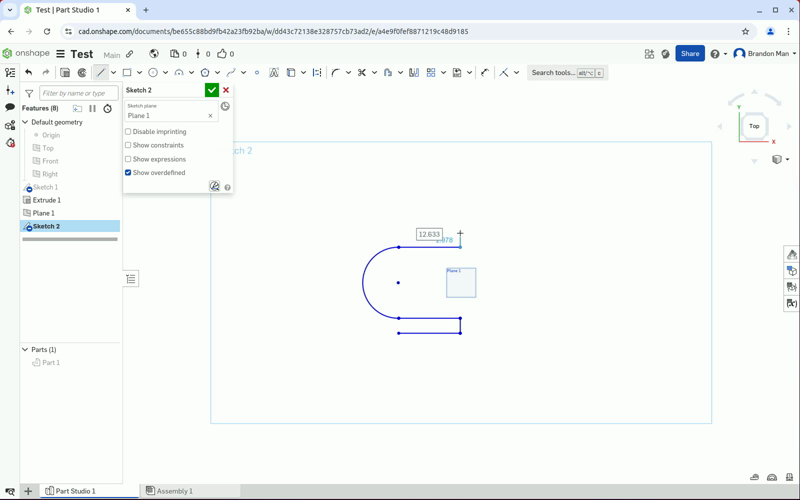
click(460, 232)
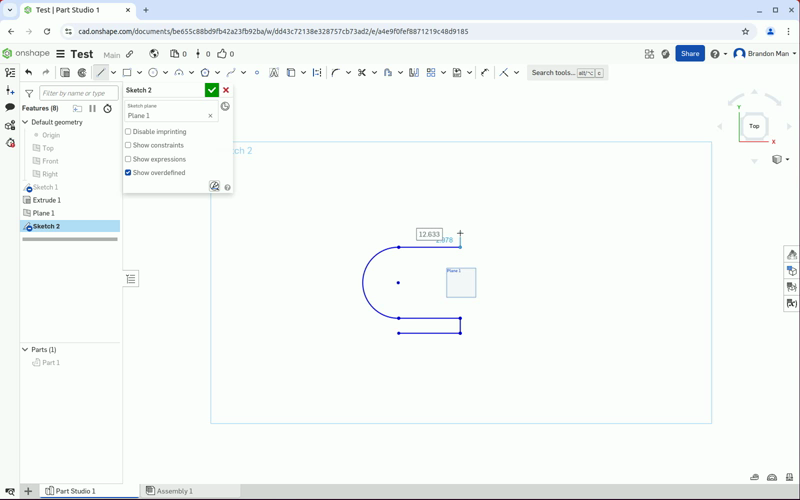
key_up(shift)
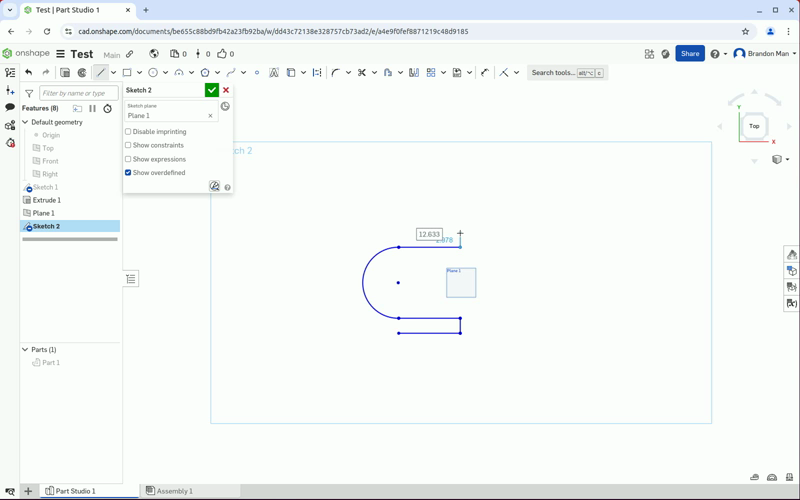
key_down(shift)
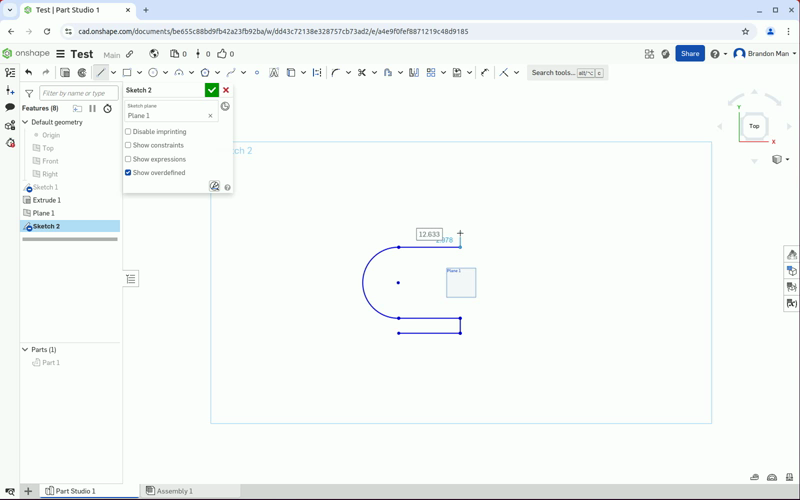
mouse_move(398, 232)
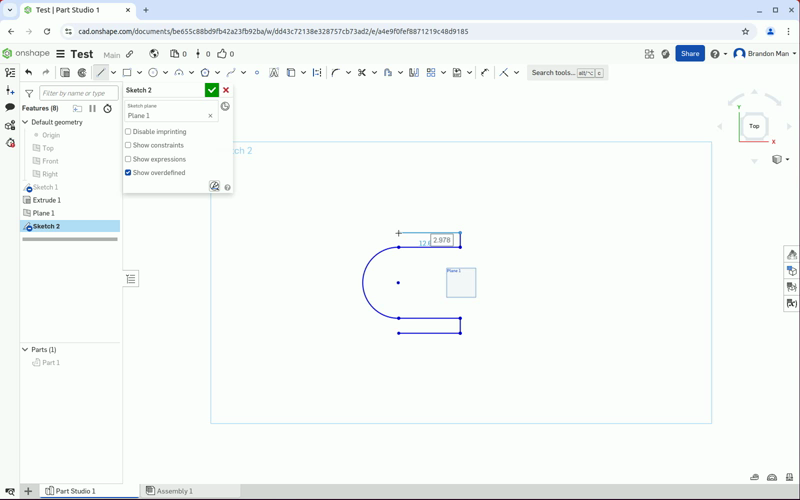
click(398, 232)
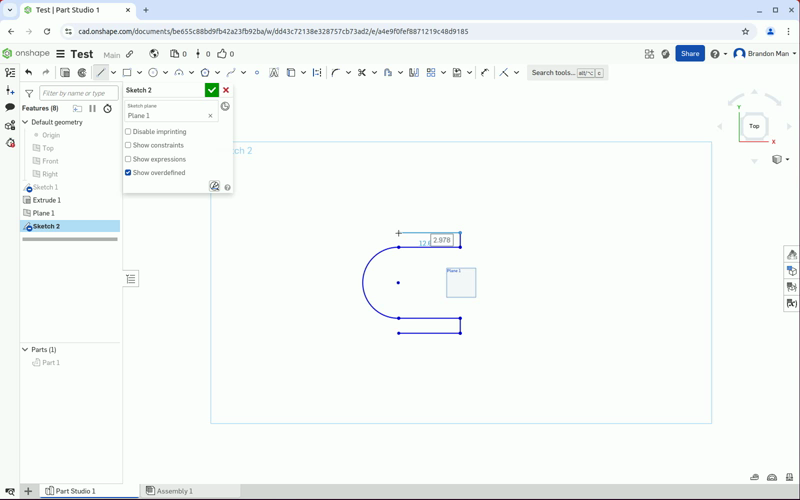
key_up(shift)
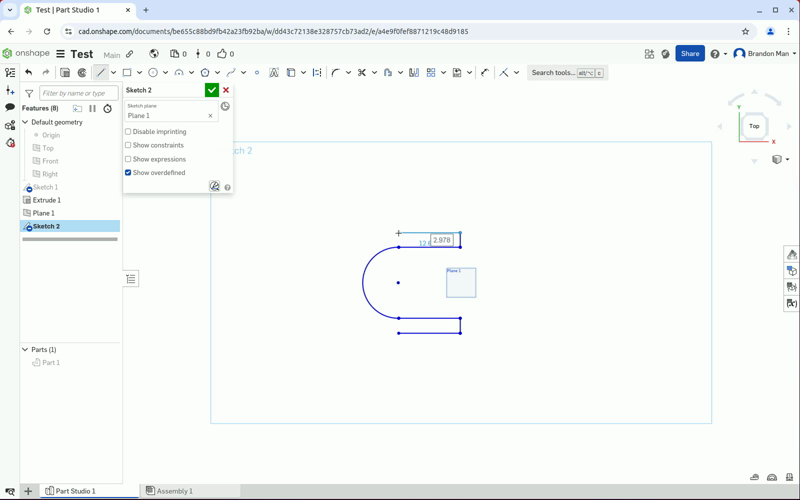
key(esc)
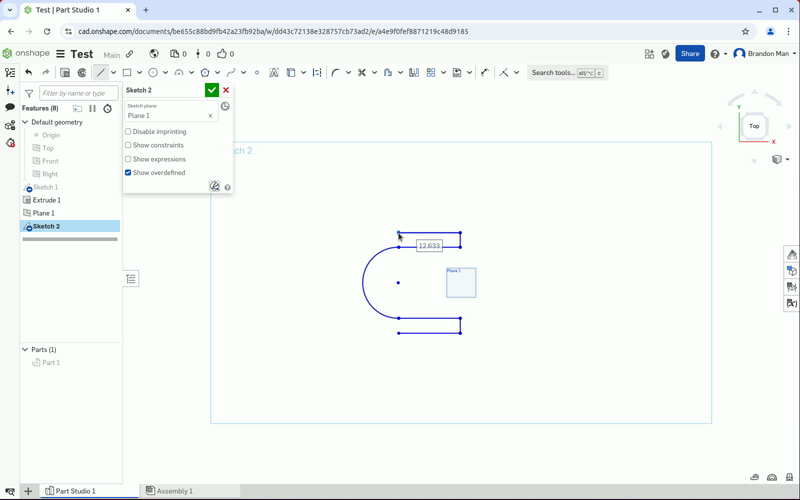
key(a)
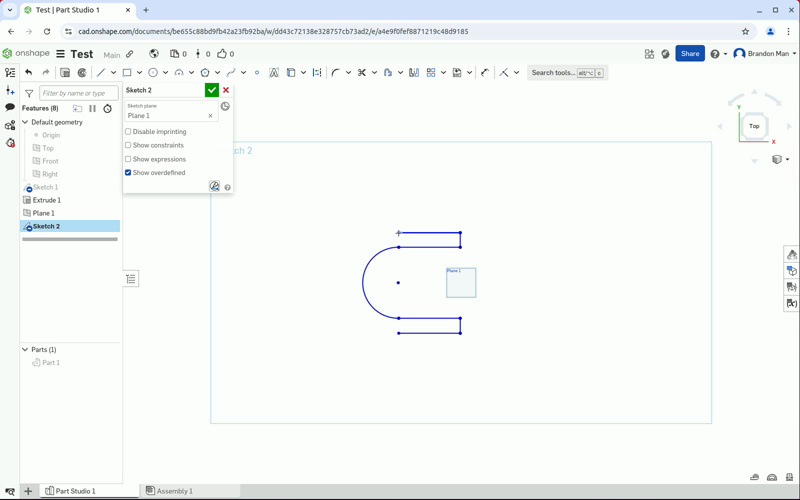
mouse_move(398, 232)
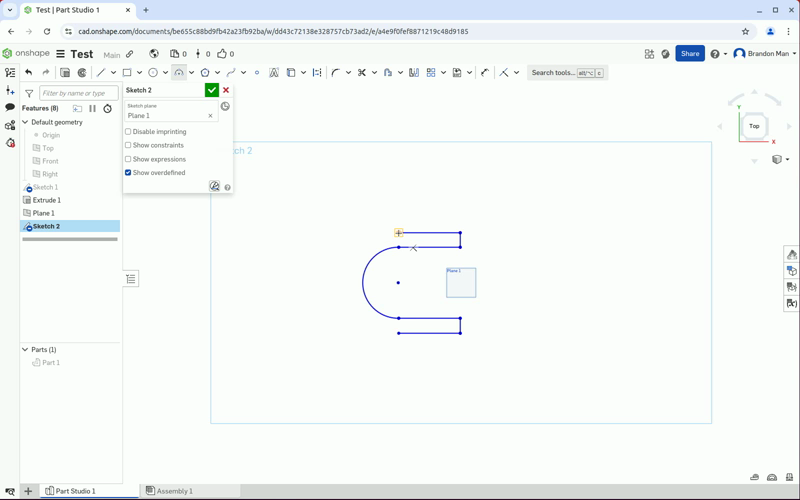
click(398, 232)
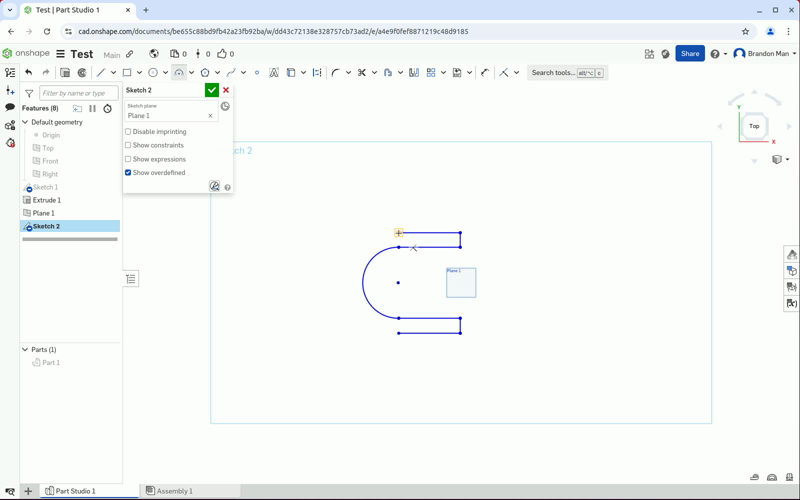
mouse_move(398, 333)
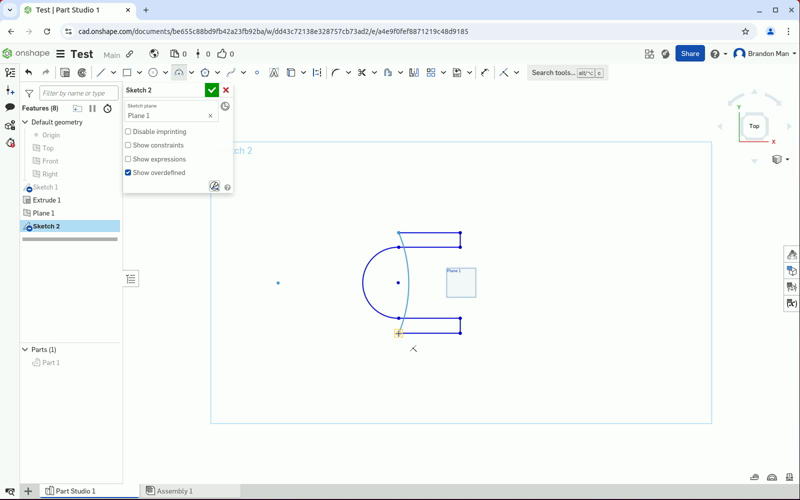
click(398, 333)
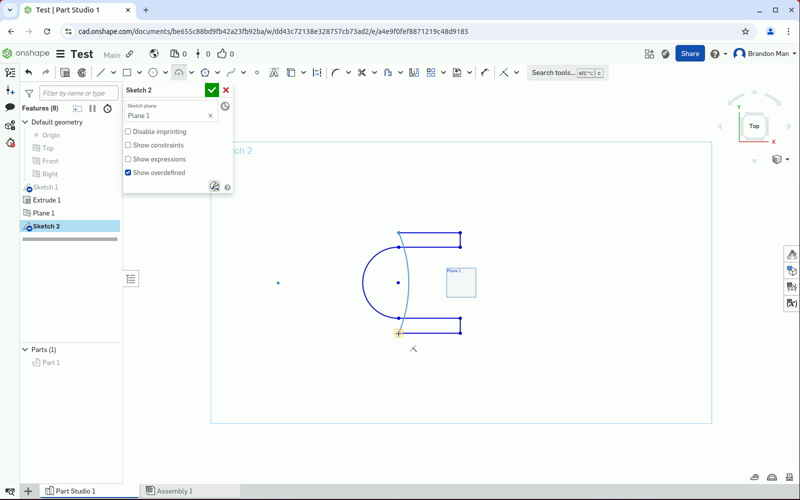
key_down(shift)
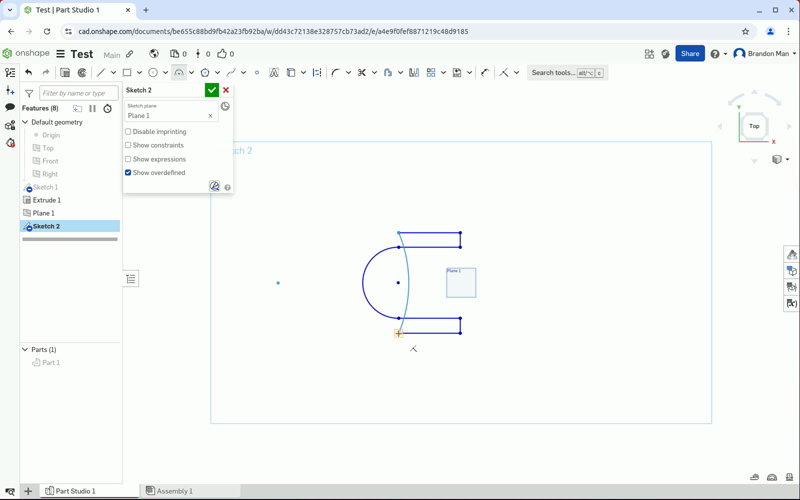
mouse_move(348, 282)
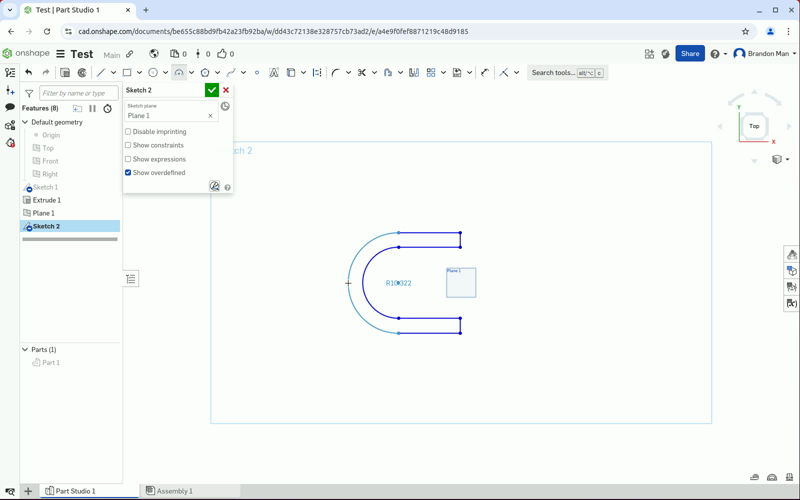
click(348, 282)
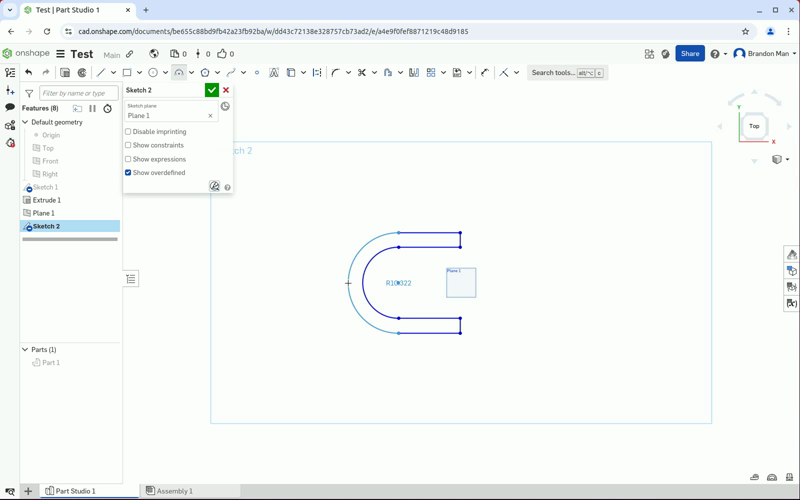
key_up(shift)
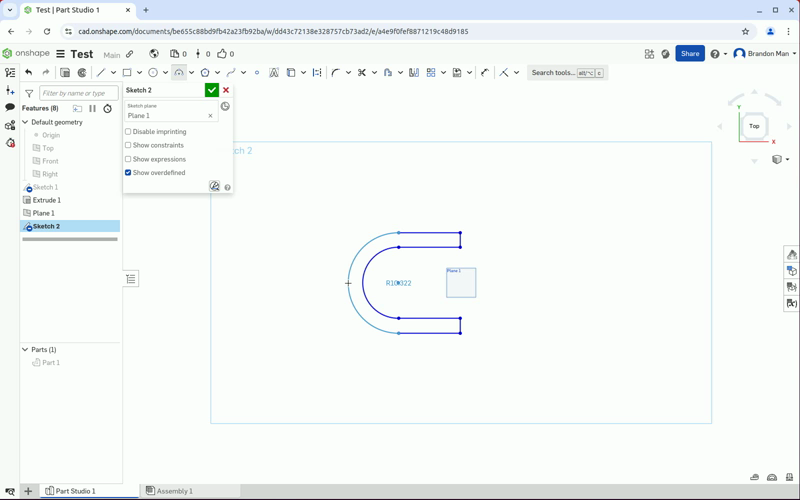
key(esc)
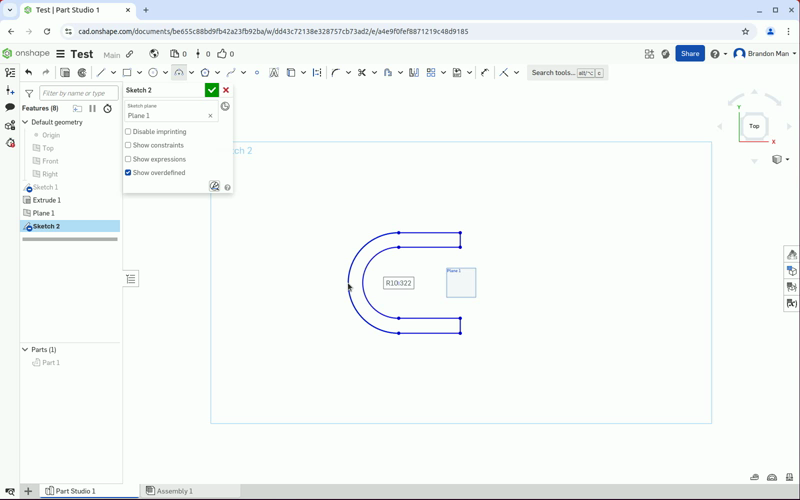
mouse_move(387, 270)
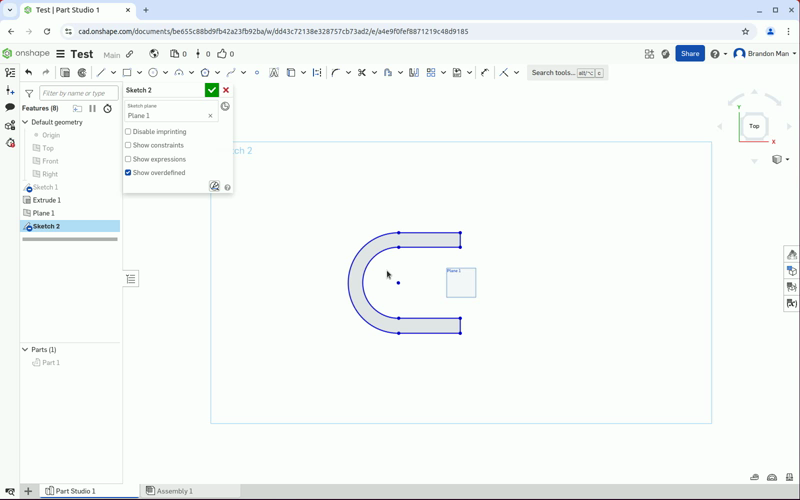
scroll(6)
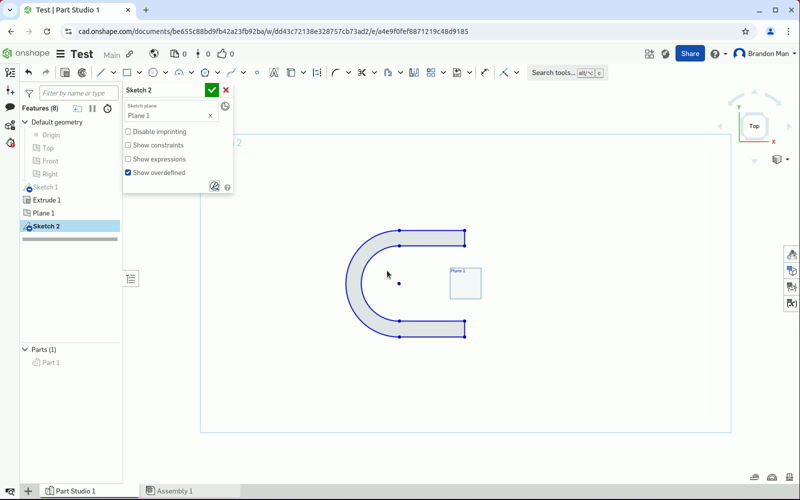
scroll(6)
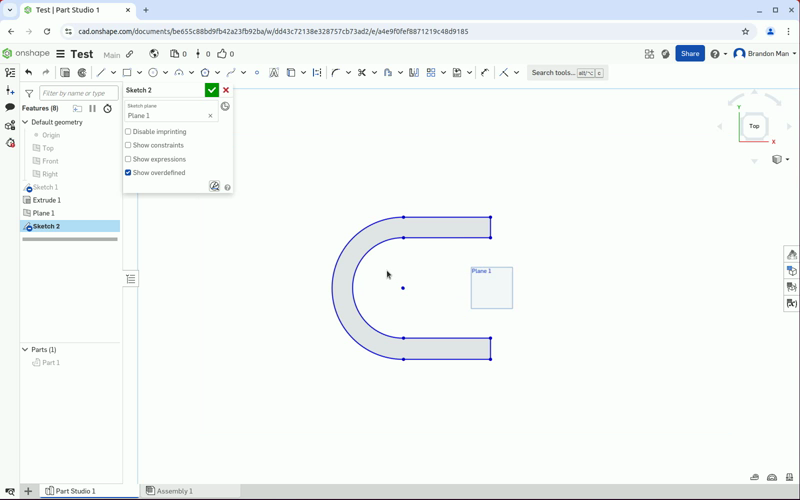
scroll(6)
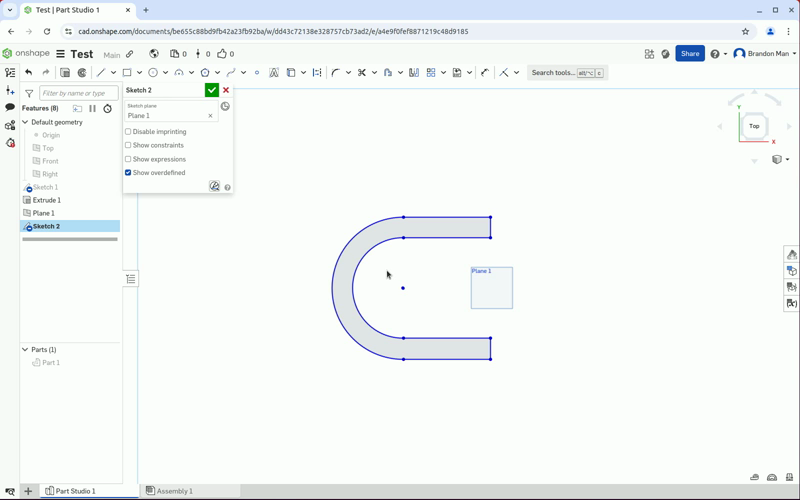
scroll(6)
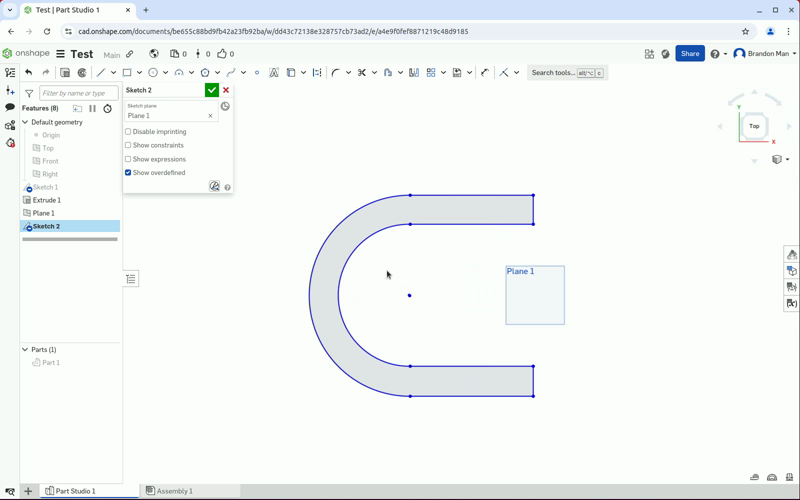
scroll(6)
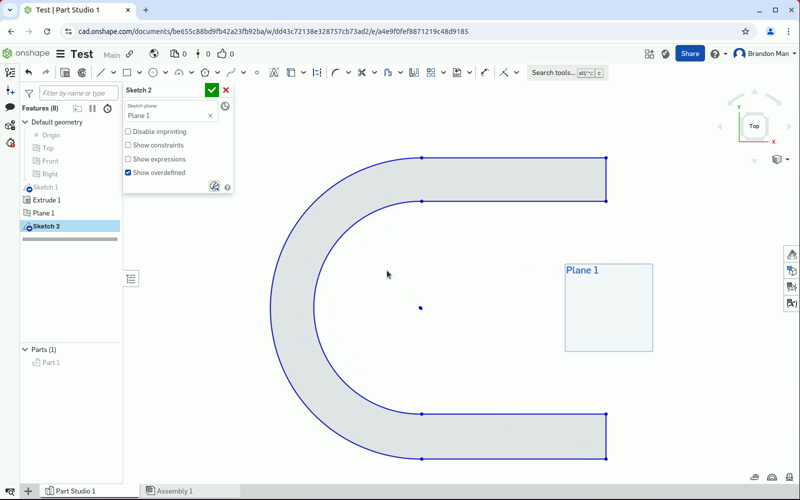
scroll(6)
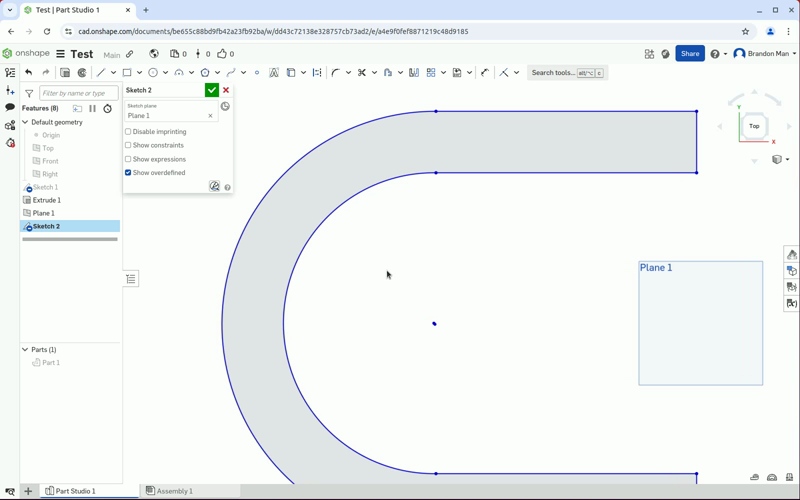
scroll(6)
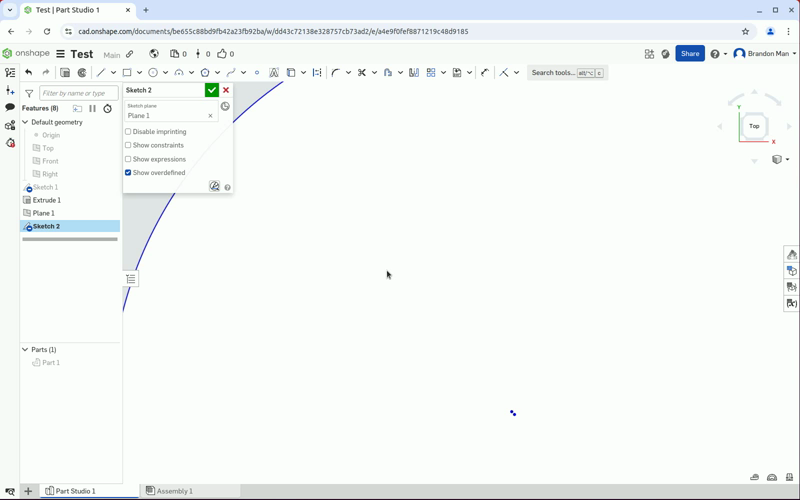
click(387, 270)
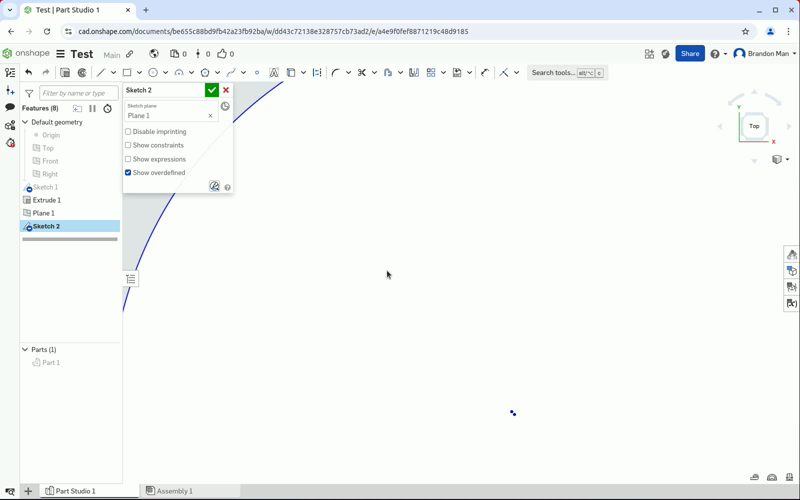
scroll(-6)
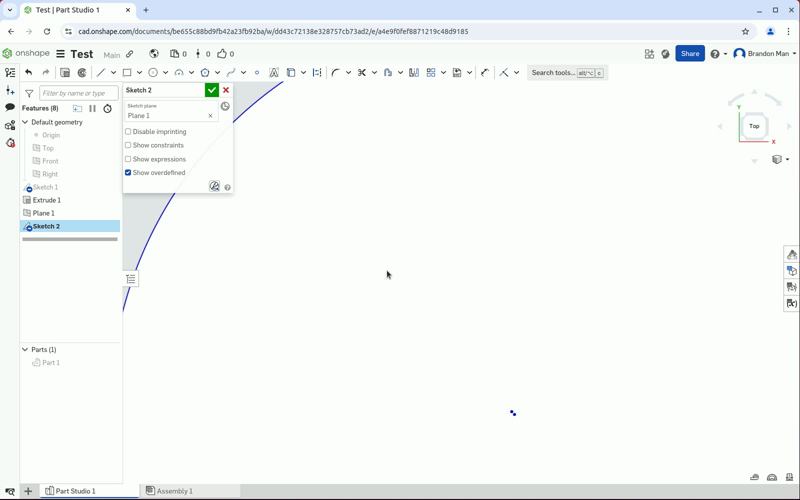
scroll(-6)
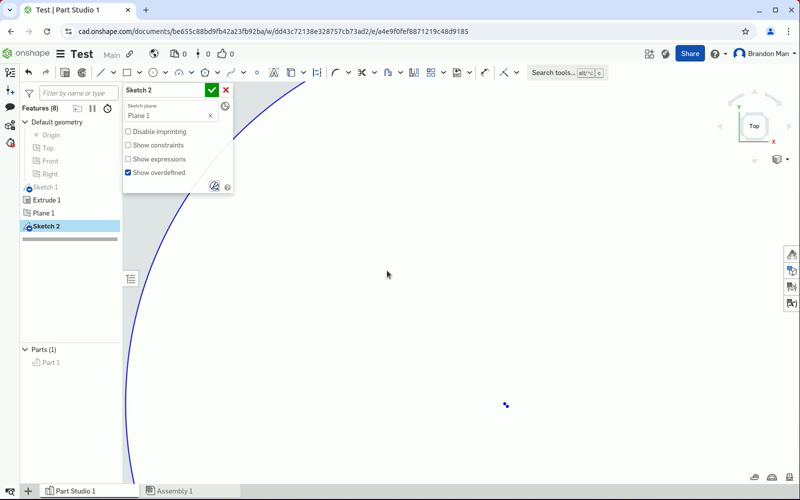
scroll(-6)
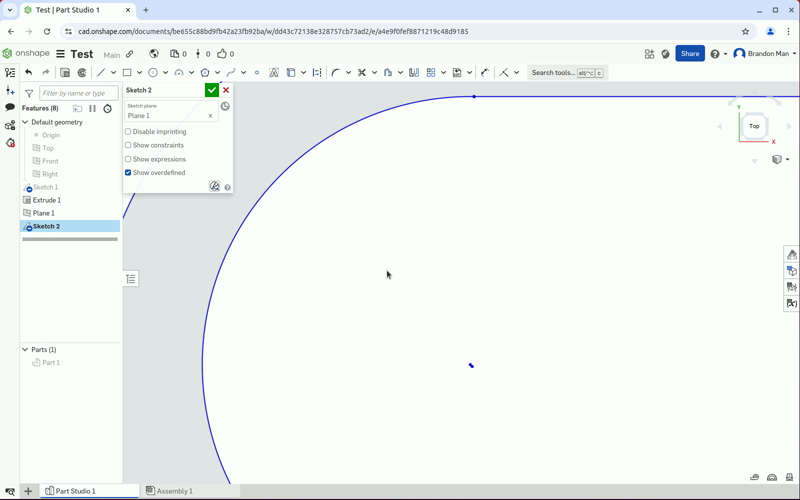
scroll(-6)
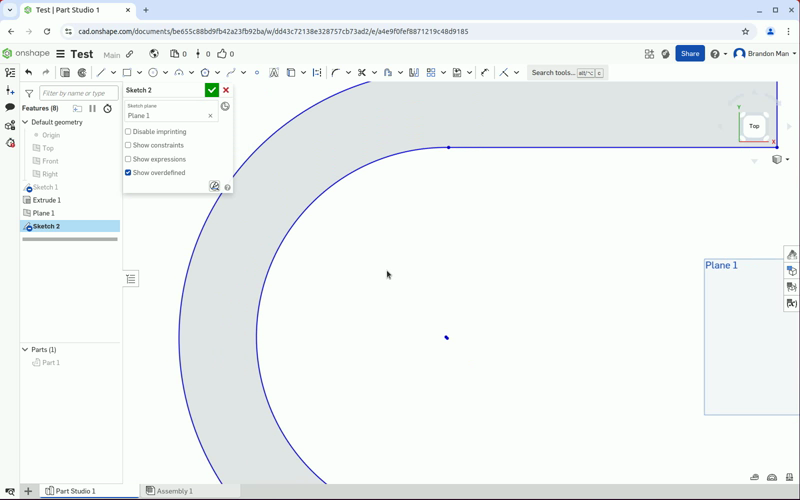
scroll(-6)
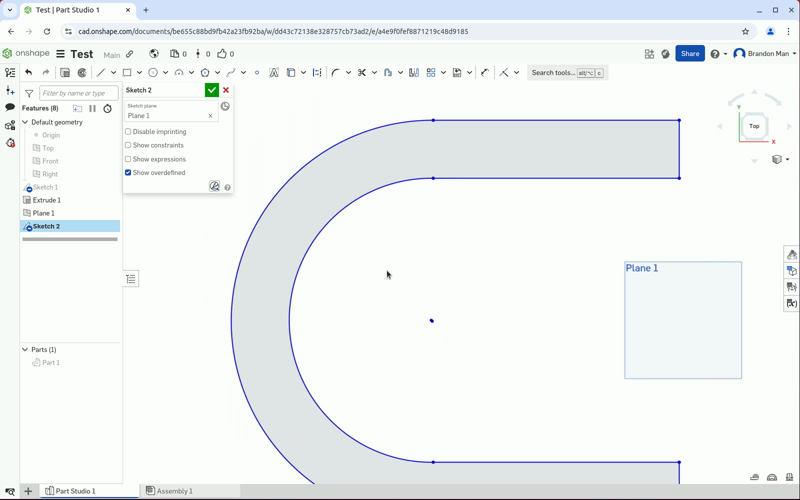
scroll(-6)
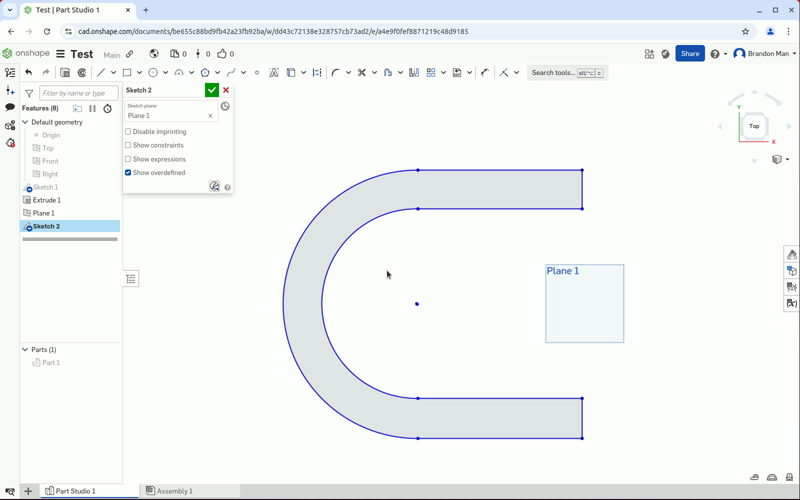
scroll(-6)
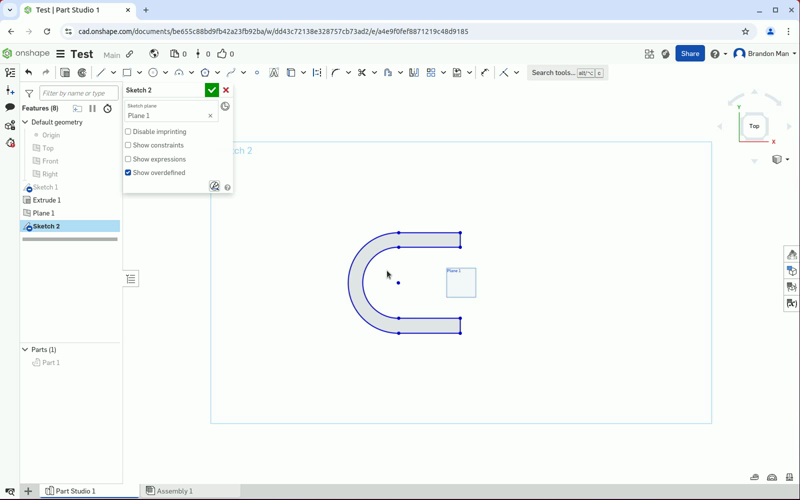
mouse_move(73, 352)
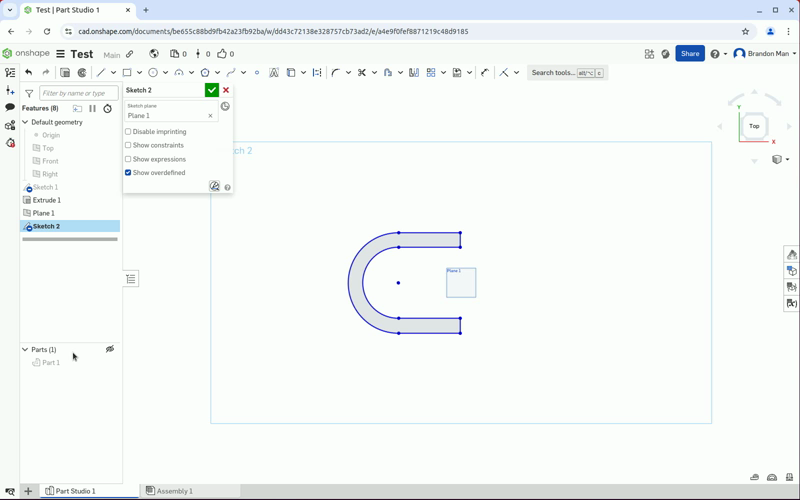
key(shift+y)
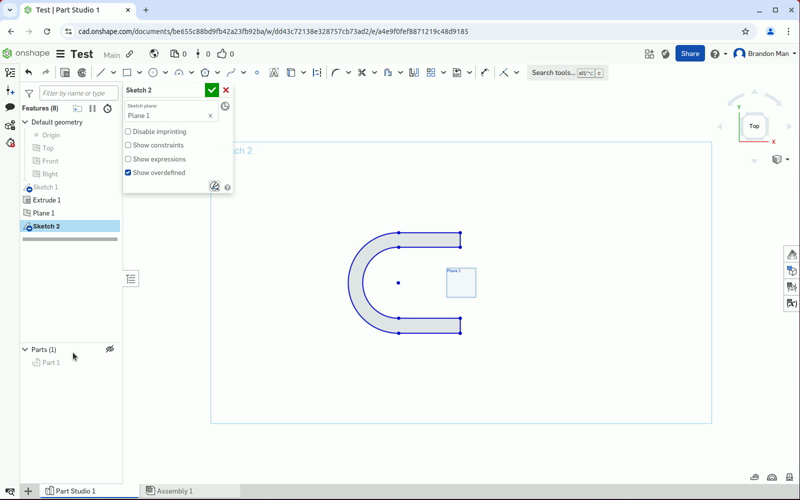
key(shift+e)
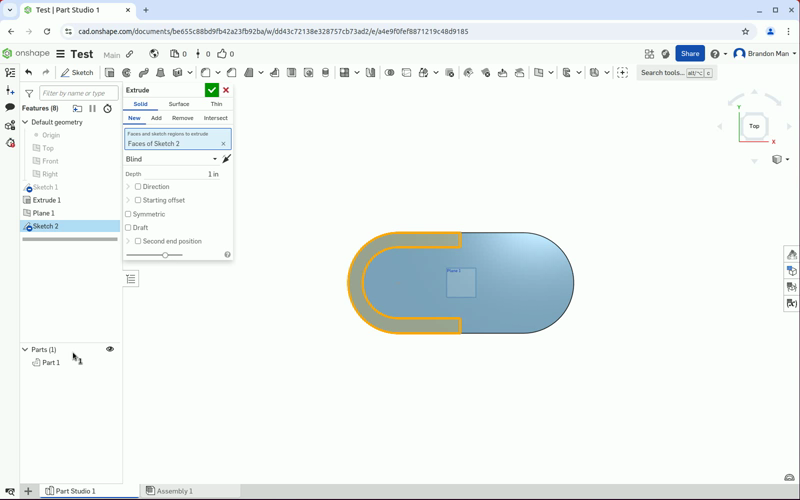
mouse_move(143, 106)
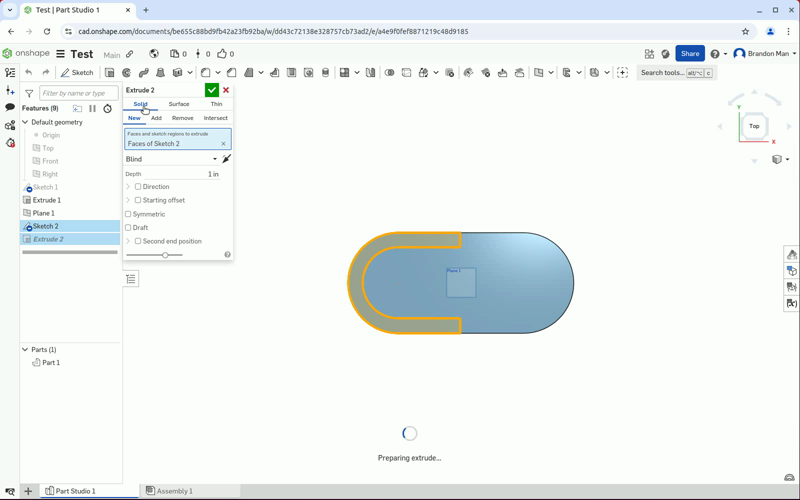
click(143, 106)
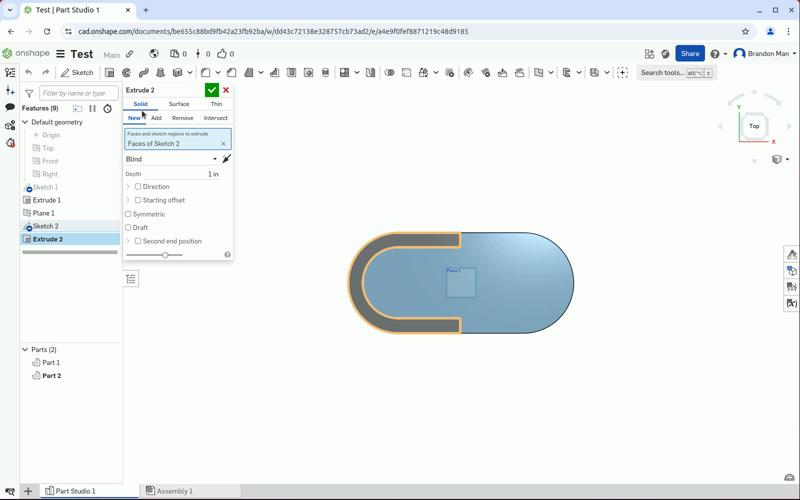
mouse_move(137, 120)
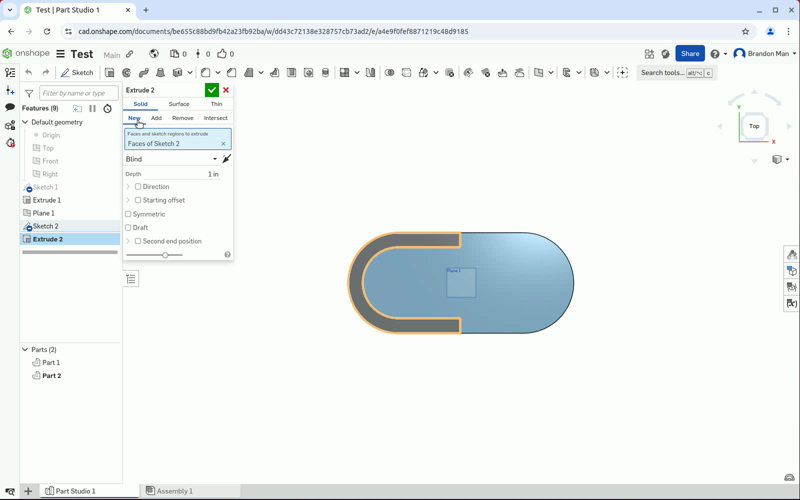
click(137, 120)
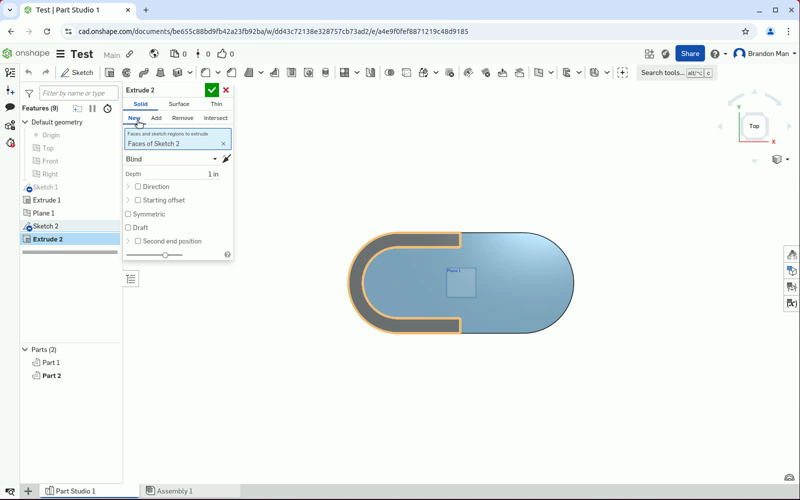
key(tab, 4)
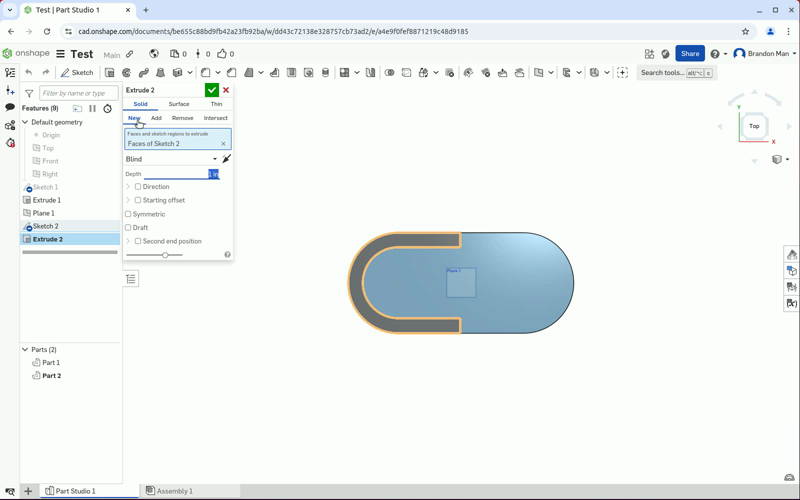
text(7.943)
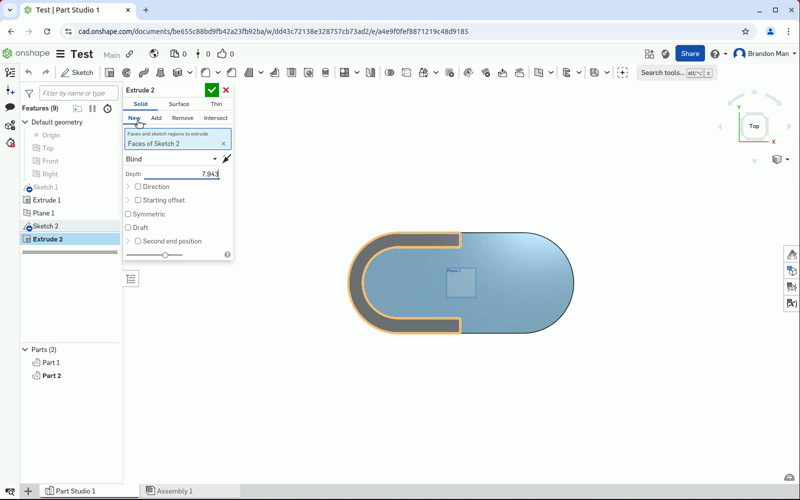
key(enter)
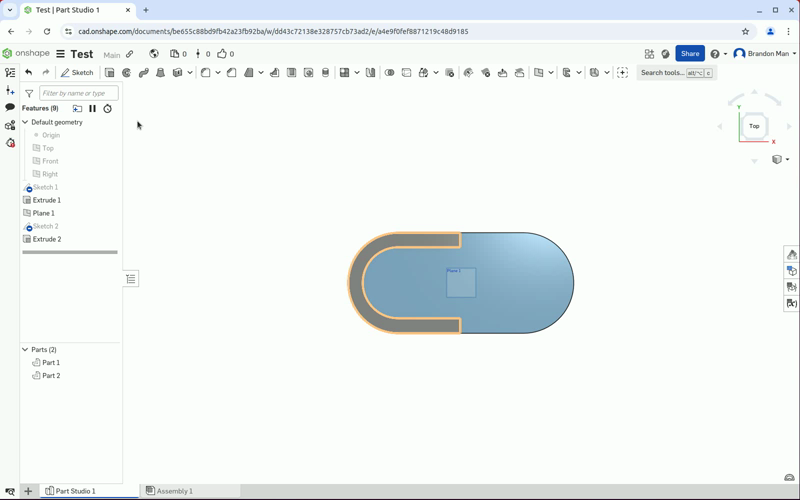
key(shift+h)
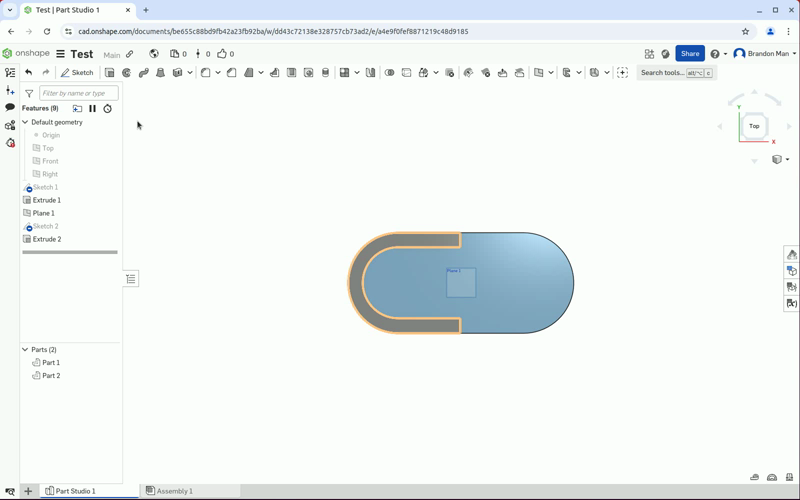
key(shift+h)
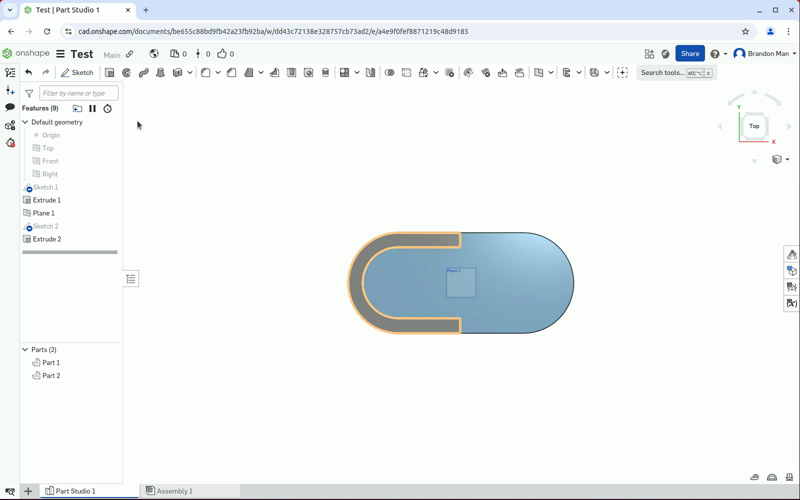
key(shift+7)
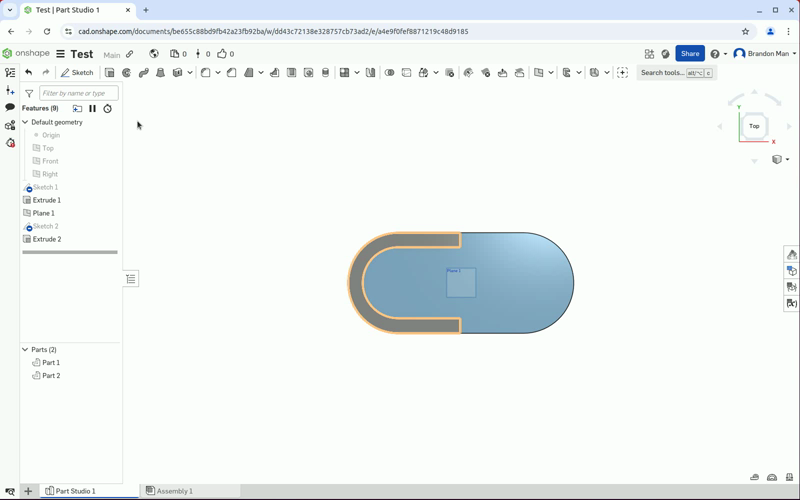
key(up, 3)
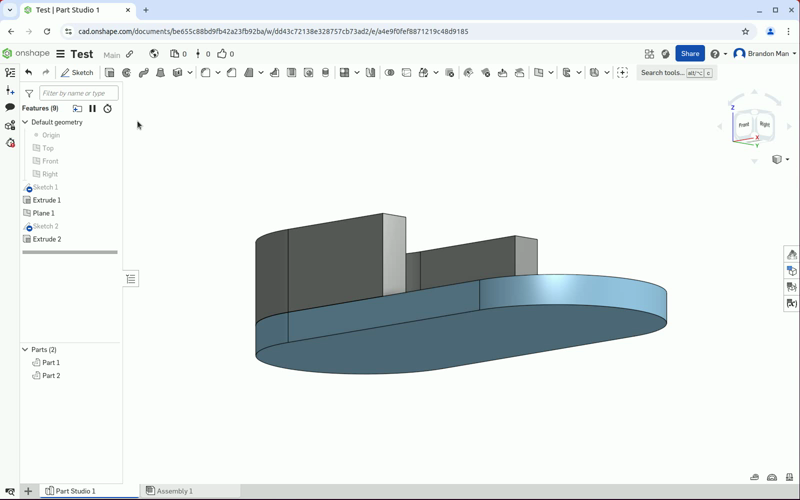
key(left, 3)
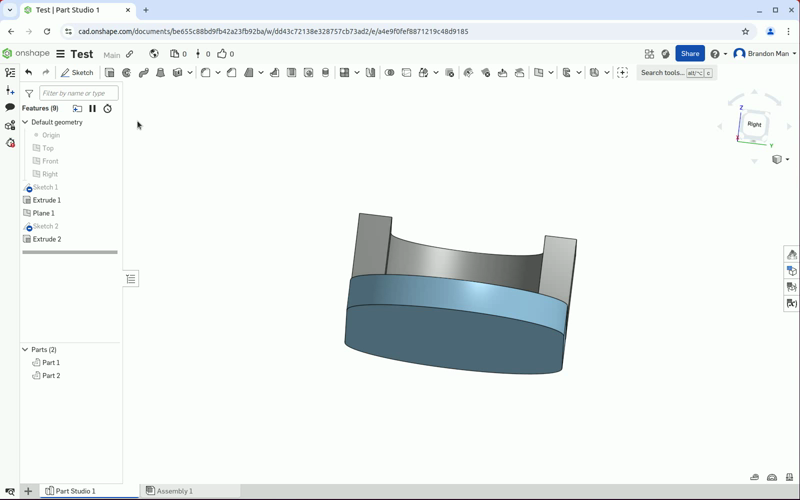
key(right, 3)
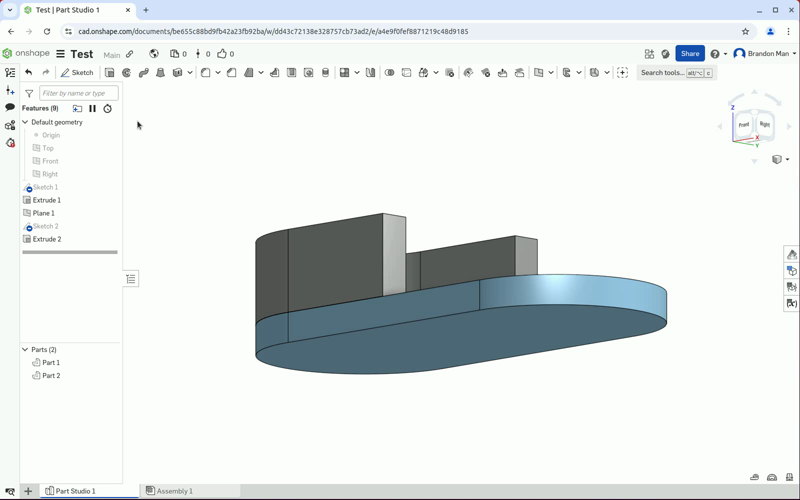
key(down, 3)
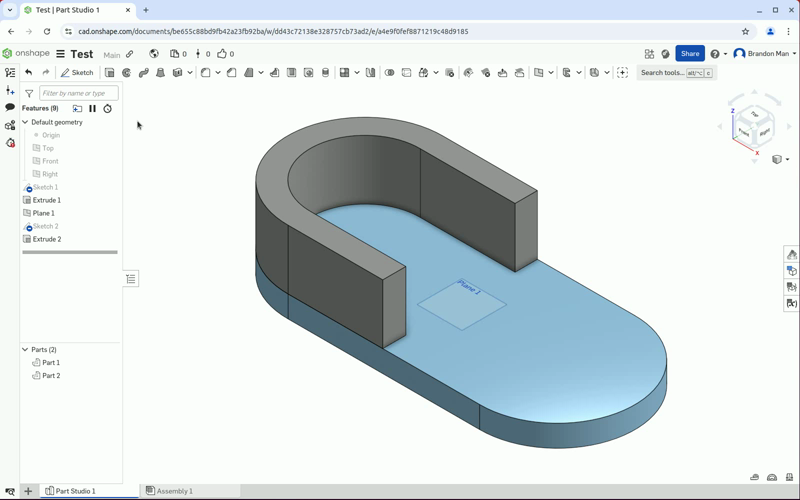
mouse_move(73, 189)
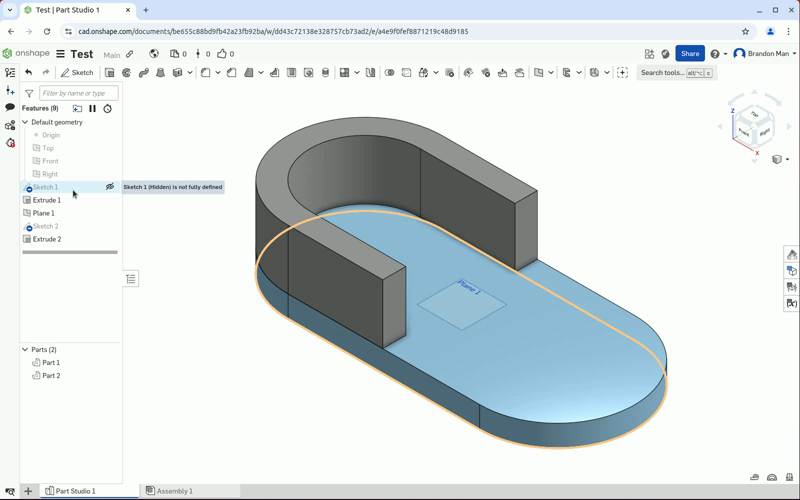
click(73, 189)